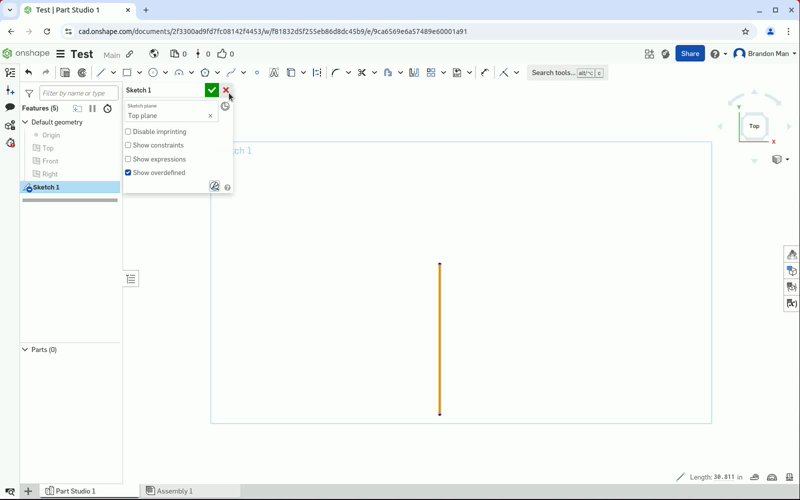
key(shift+h)
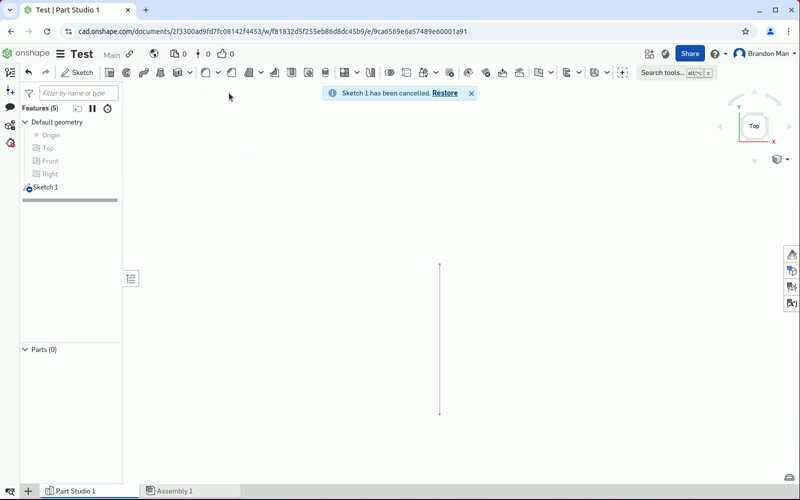
key(shift+s)
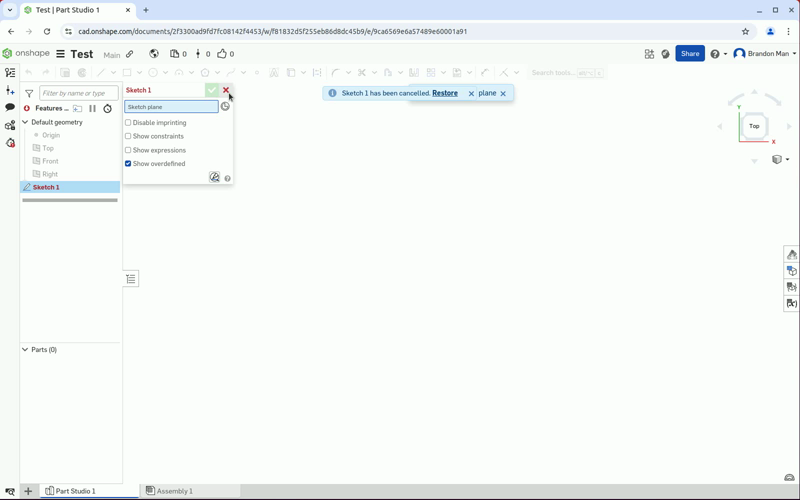
mouse_move(73, 150)
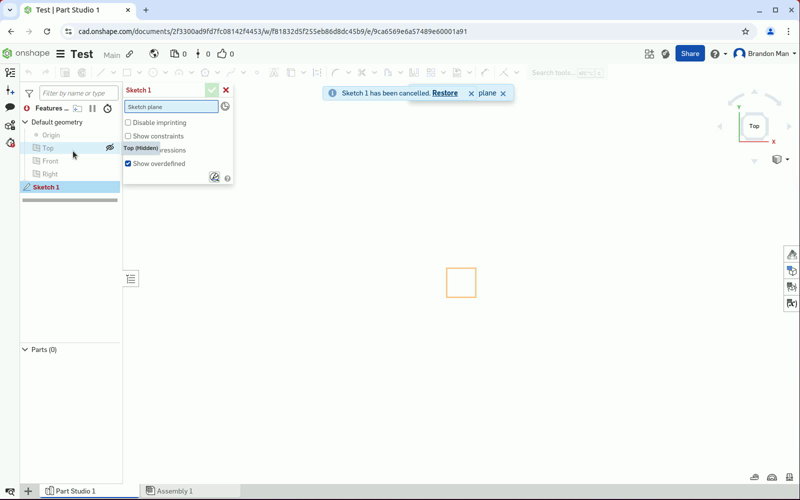
click(73, 150)
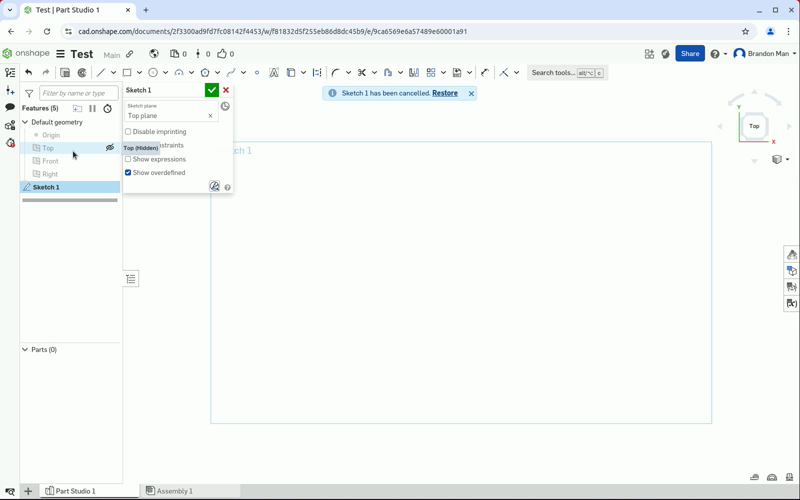
mouse_move(73, 352)
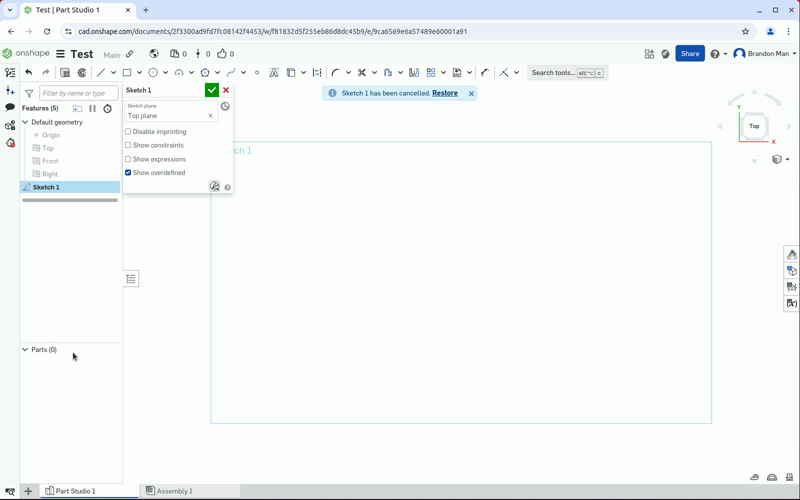
key(y)
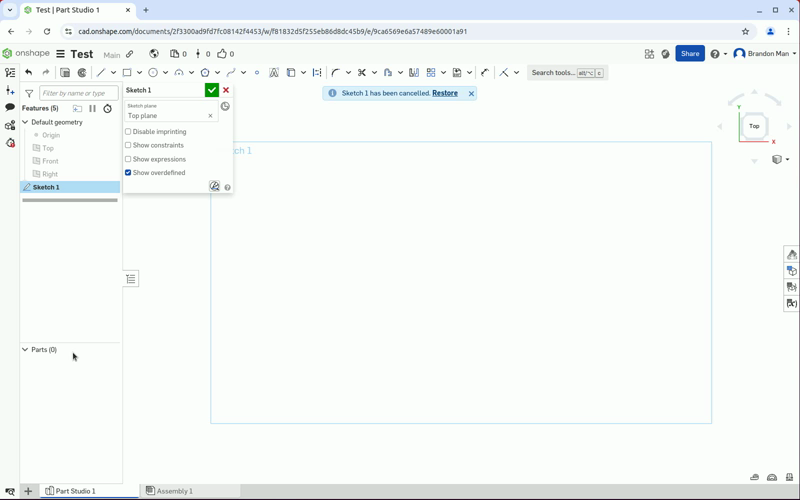
key(l)
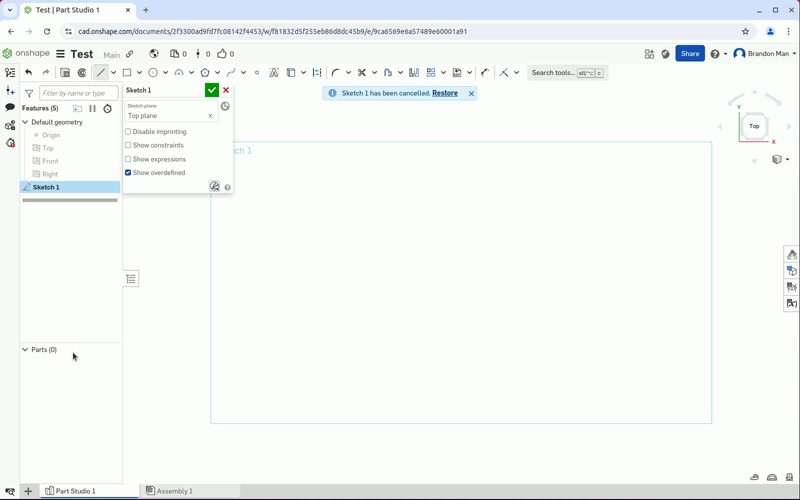
key_down(shift)
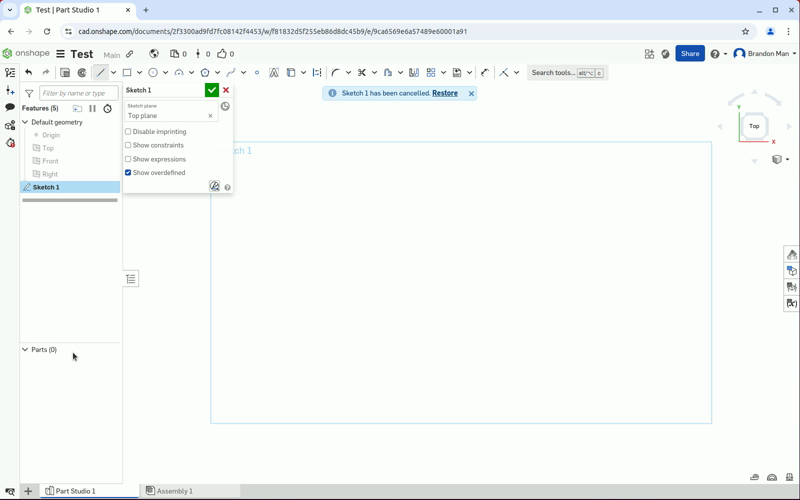
mouse_move(376, 395)
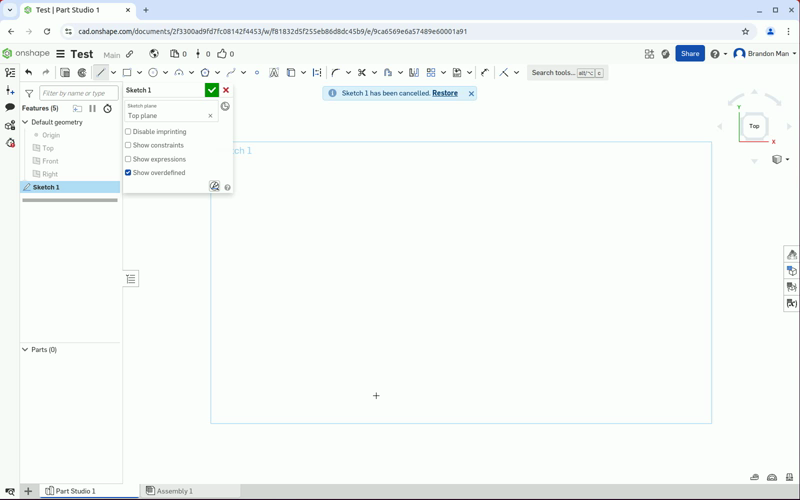
click(376, 395)
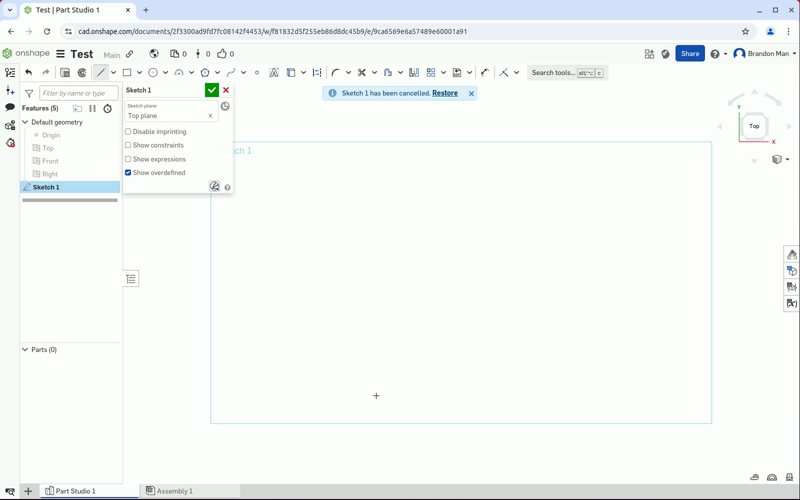
key_up(shift)
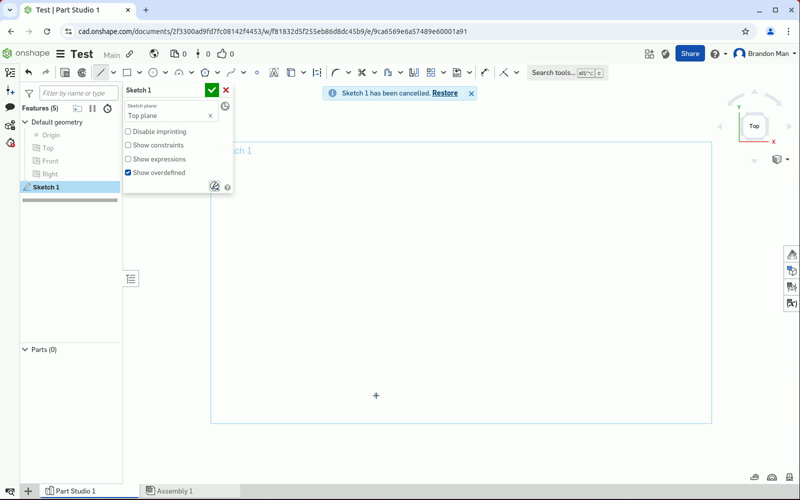
key_down(shift)
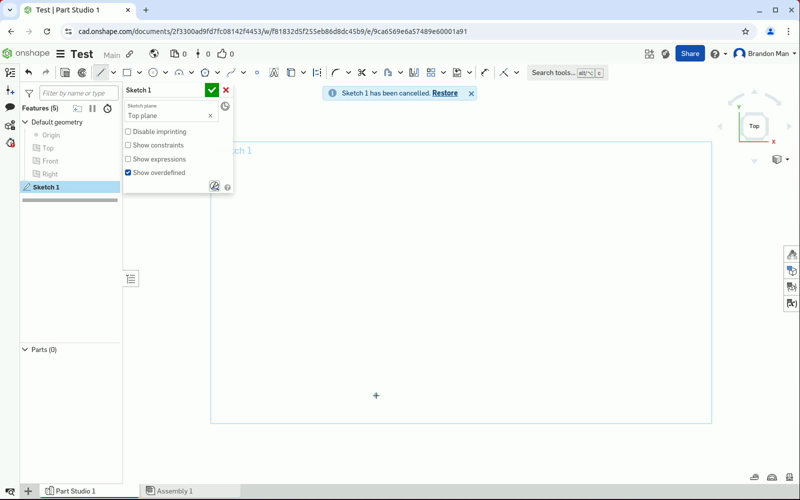
mouse_move(406, 395)
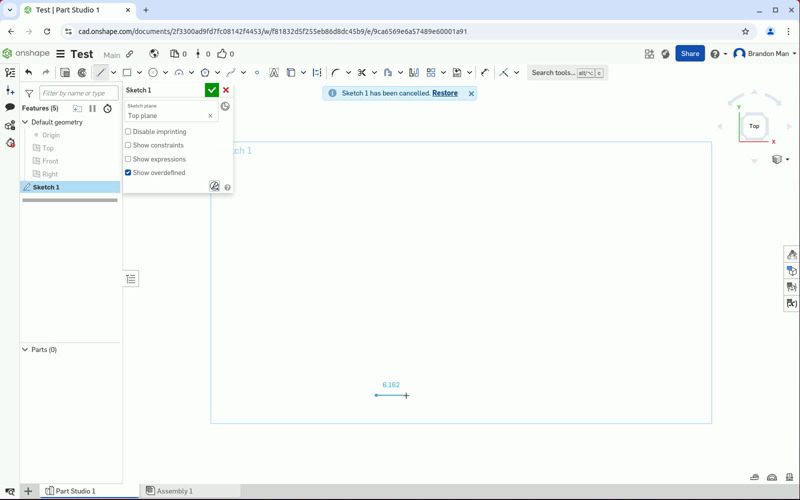
mouse_move(404, 395)
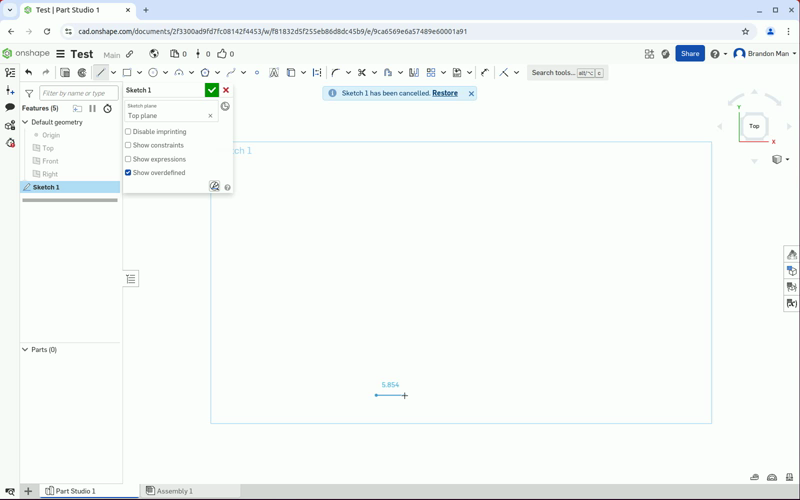
click(404, 395)
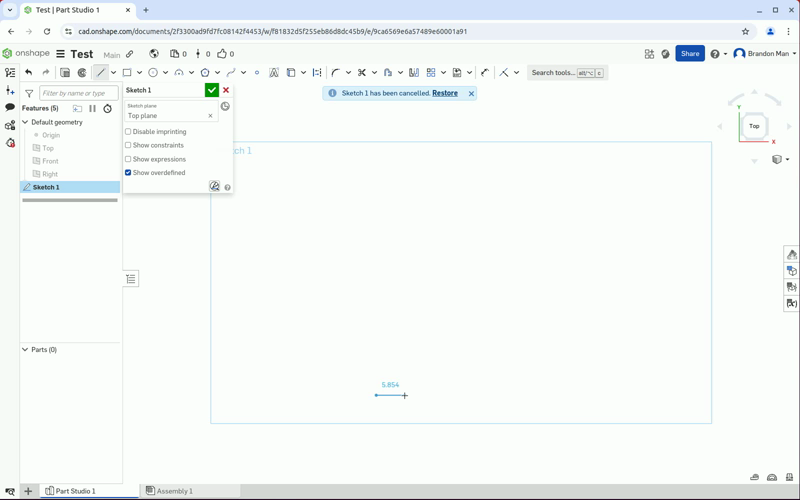
key_up(shift)
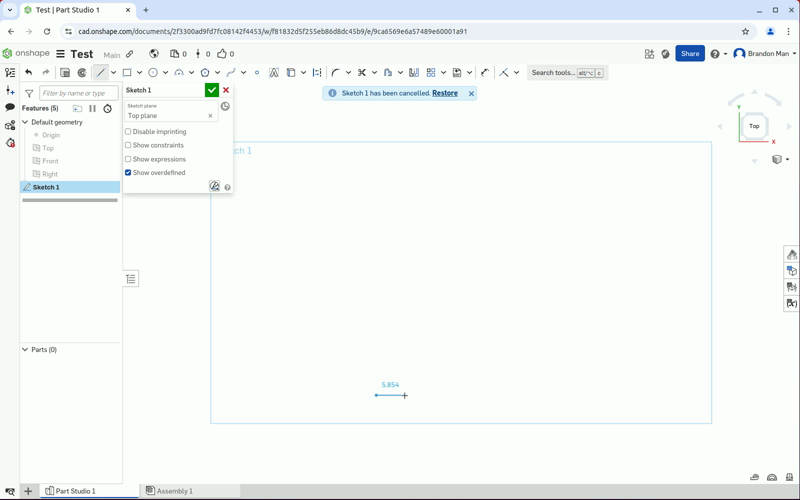
key_down(shift)
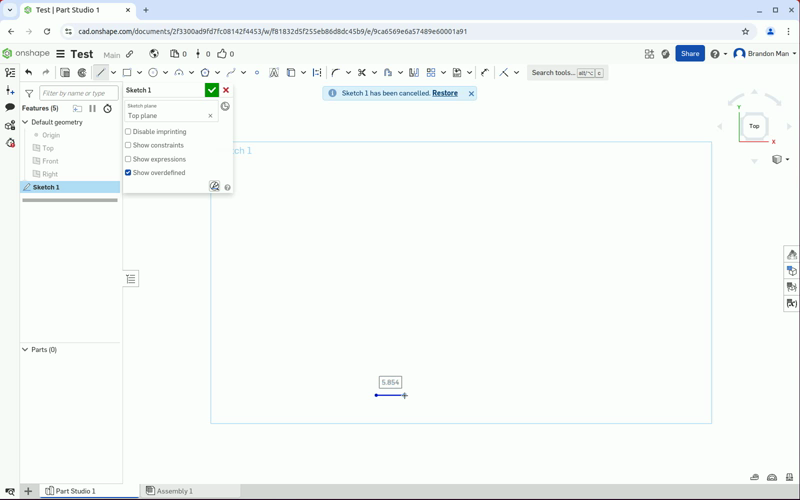
mouse_move(434, 395)
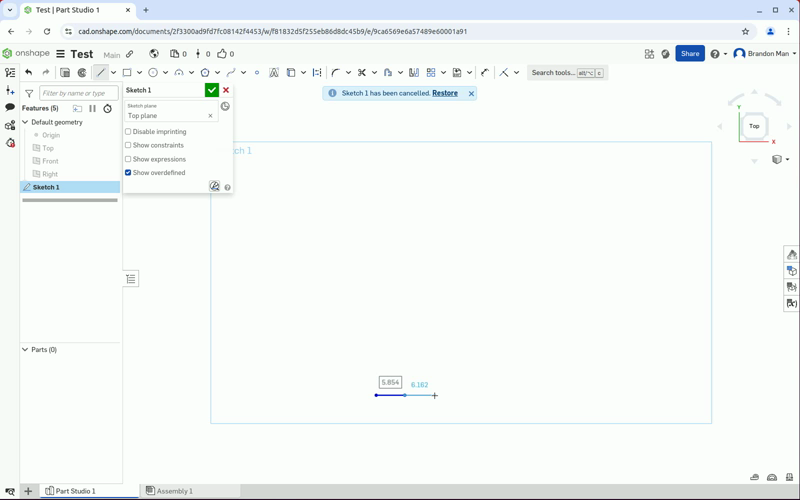
mouse_move(404, 367)
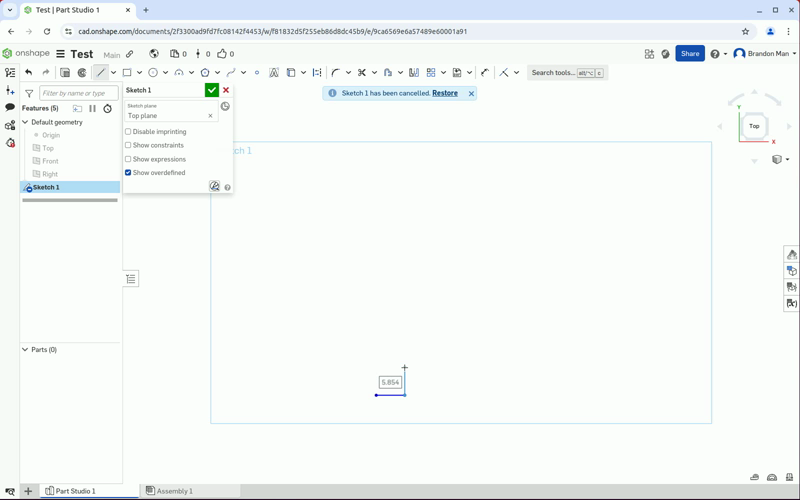
click(404, 367)
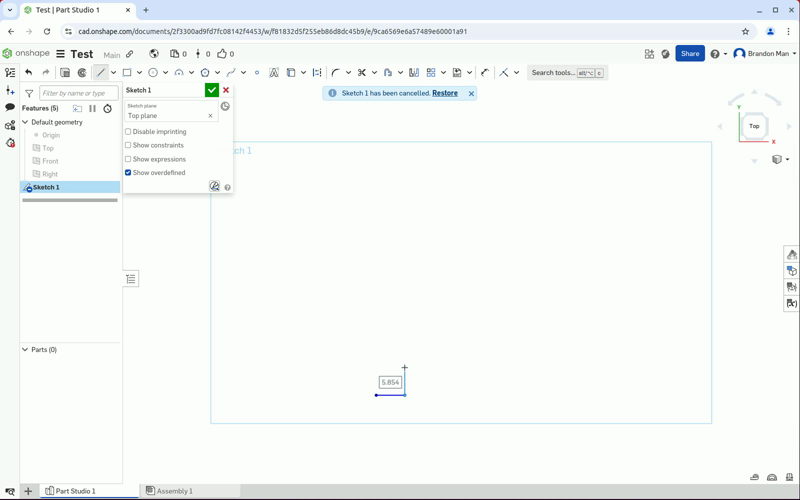
key_up(shift)
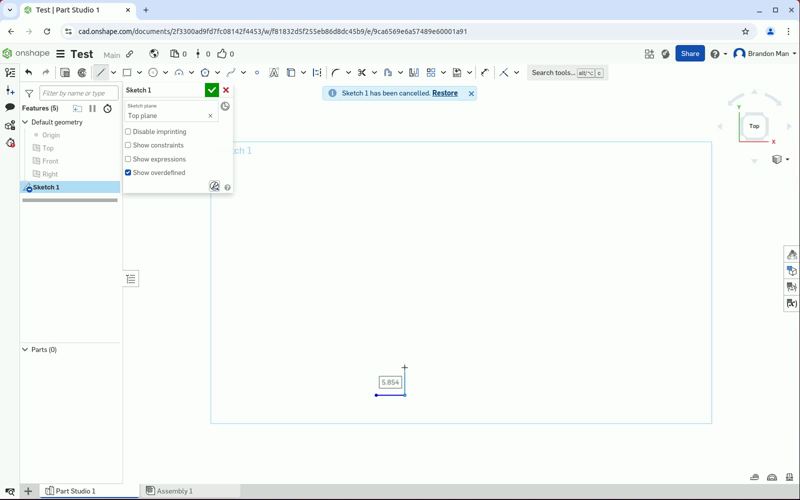
key_down(shift)
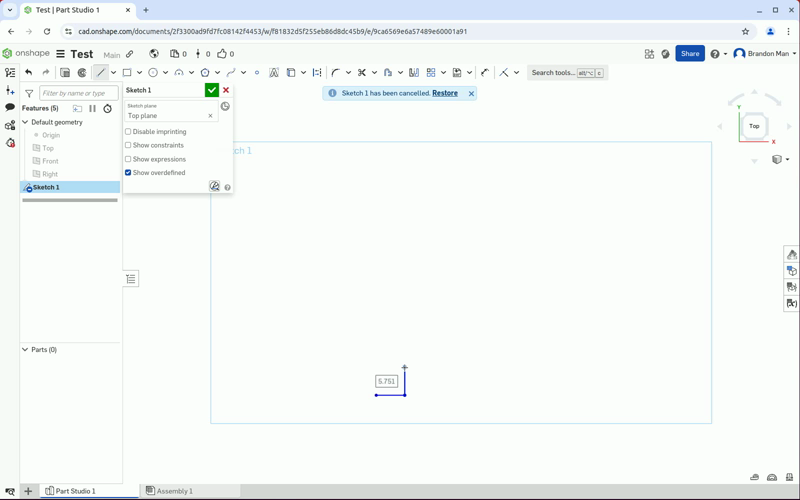
mouse_move(404, 199)
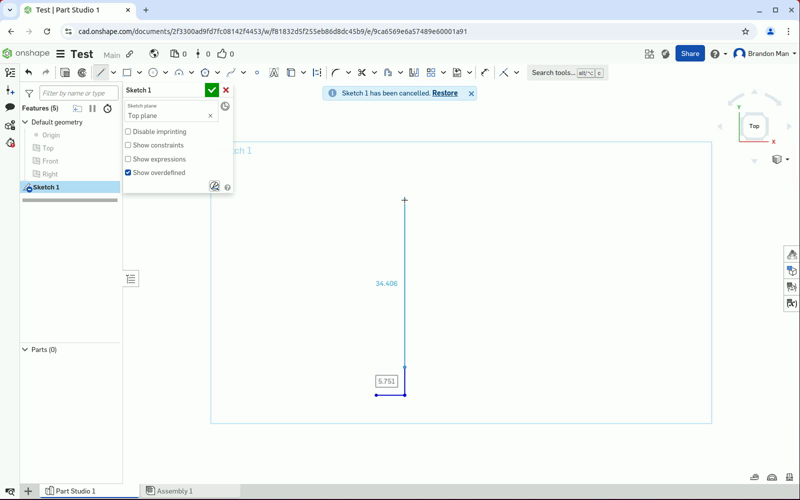
click(404, 199)
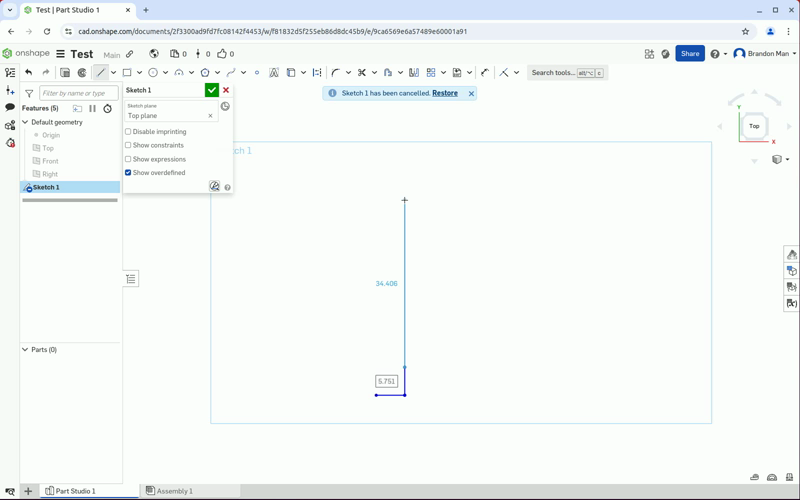
key_up(shift)
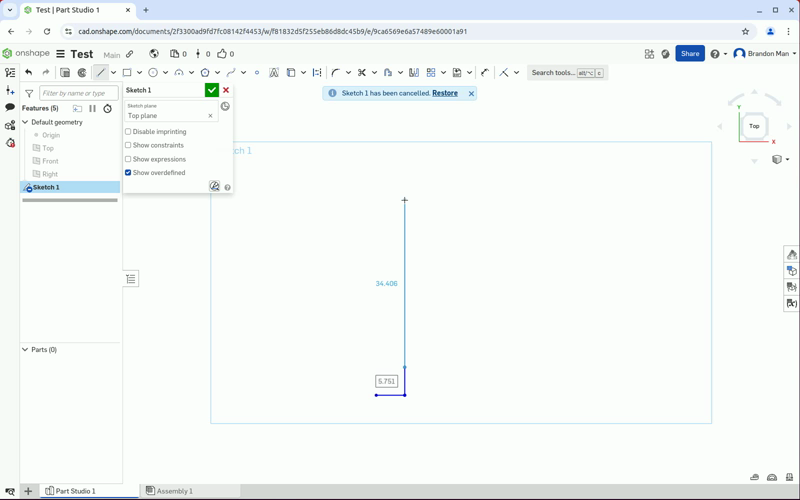
key_down(shift)
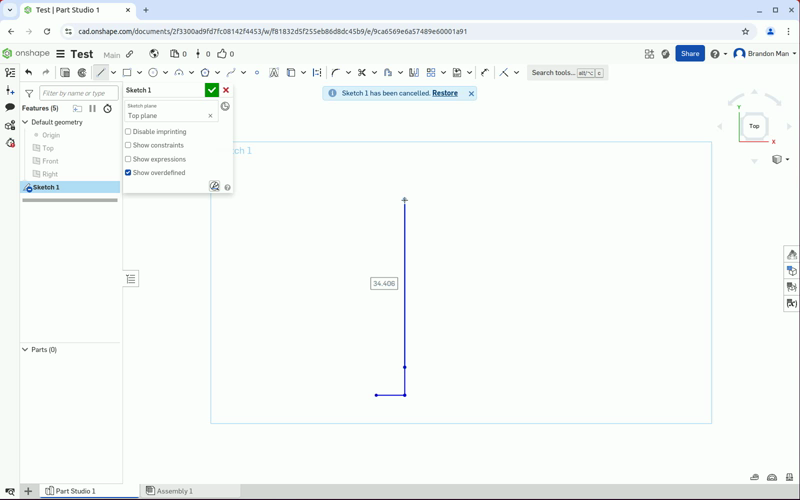
mouse_move(515, 199)
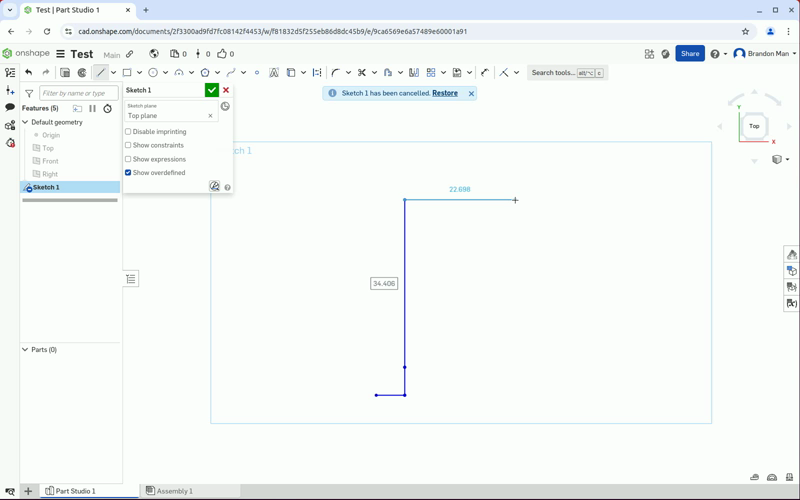
click(515, 199)
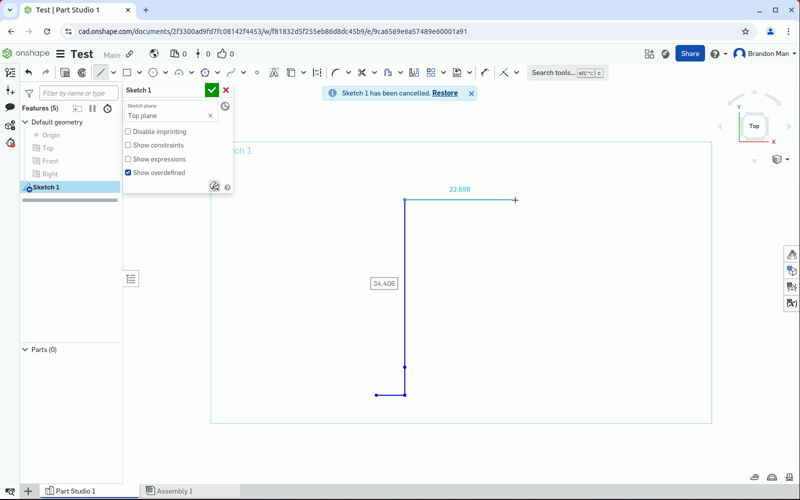
key_up(shift)
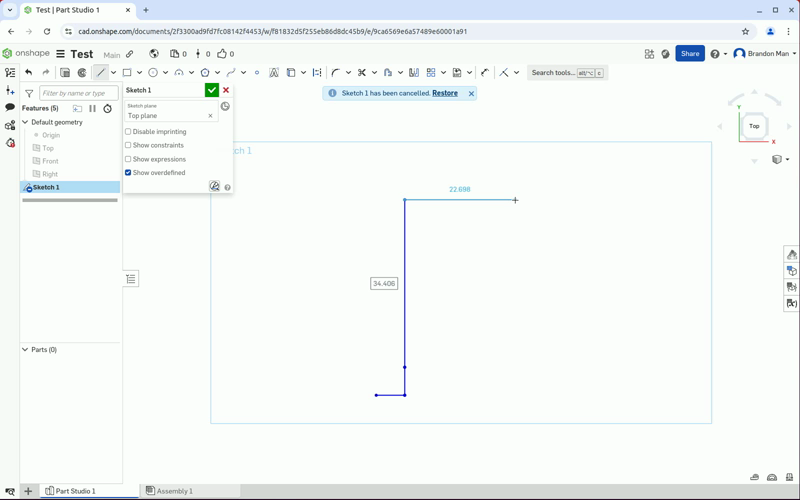
key_down(shift)
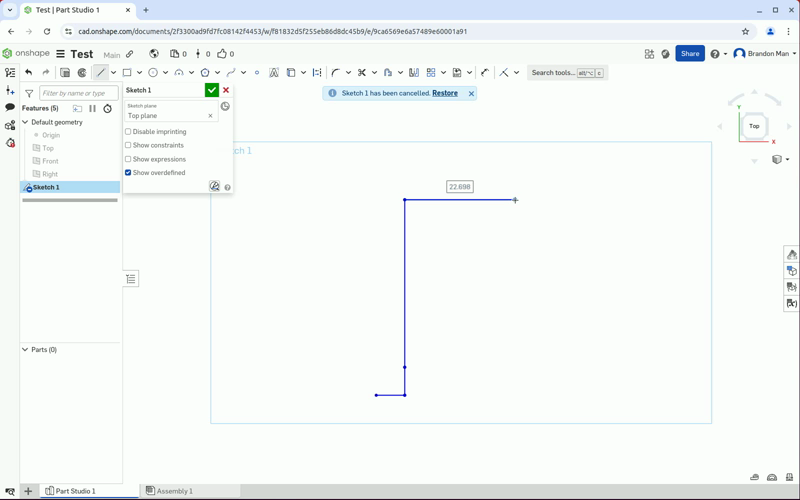
mouse_move(515, 367)
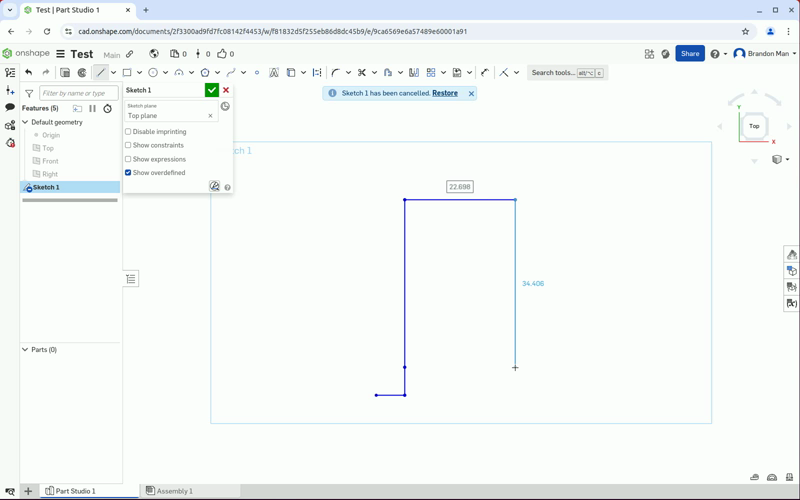
click(515, 367)
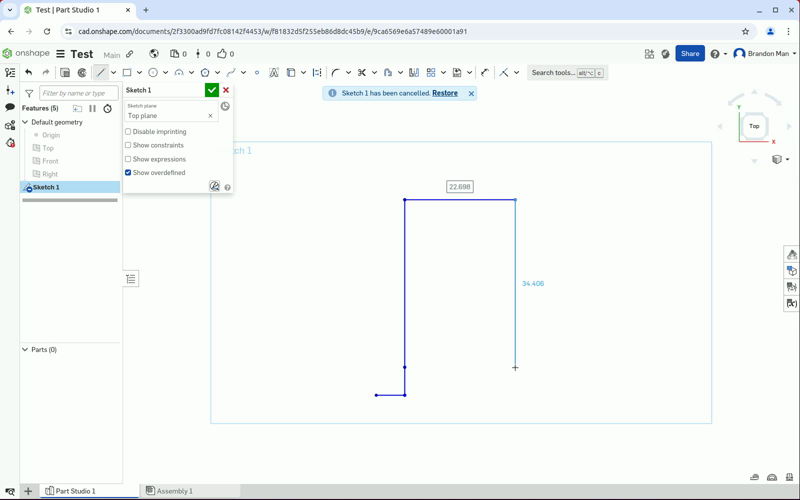
key_up(shift)
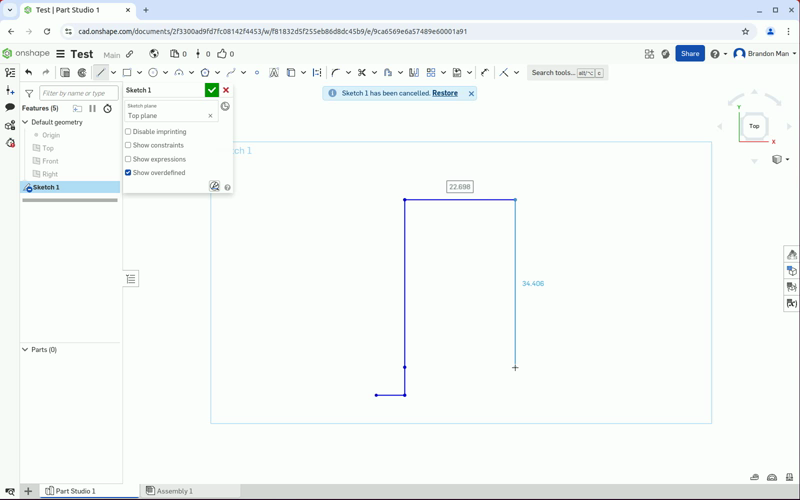
key_down(shift)
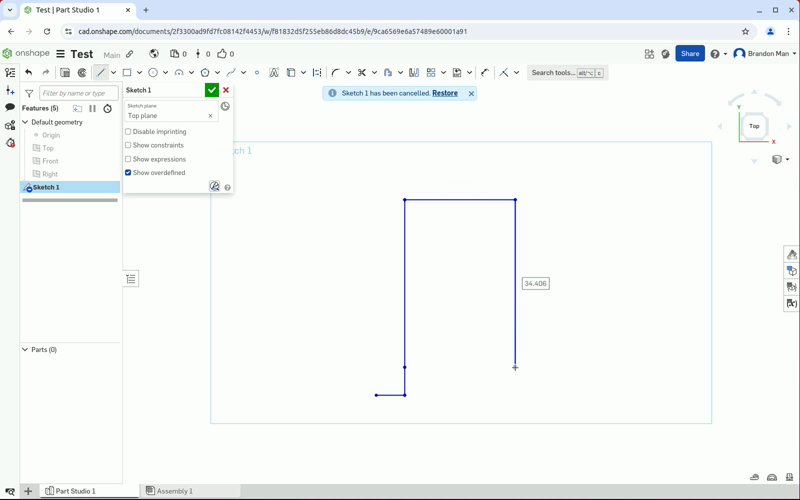
mouse_move(545, 367)
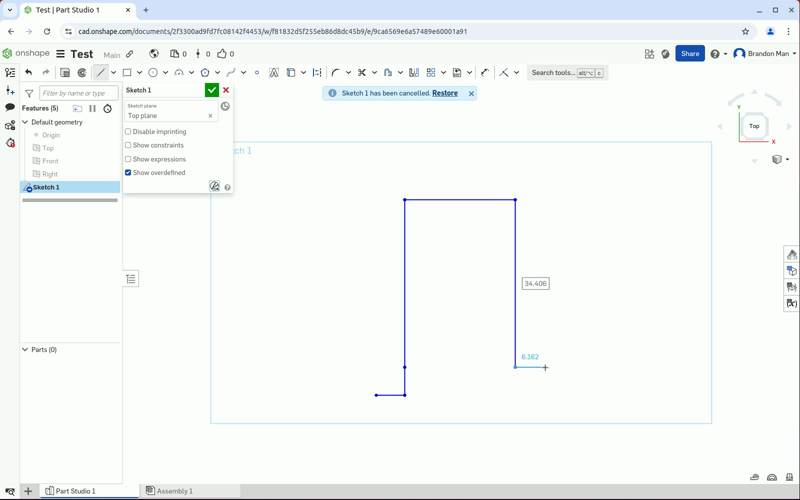
mouse_move(515, 395)
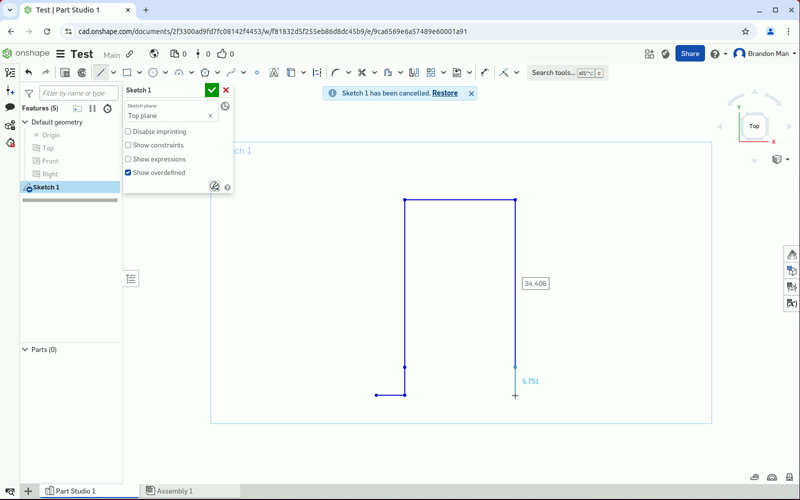
click(515, 395)
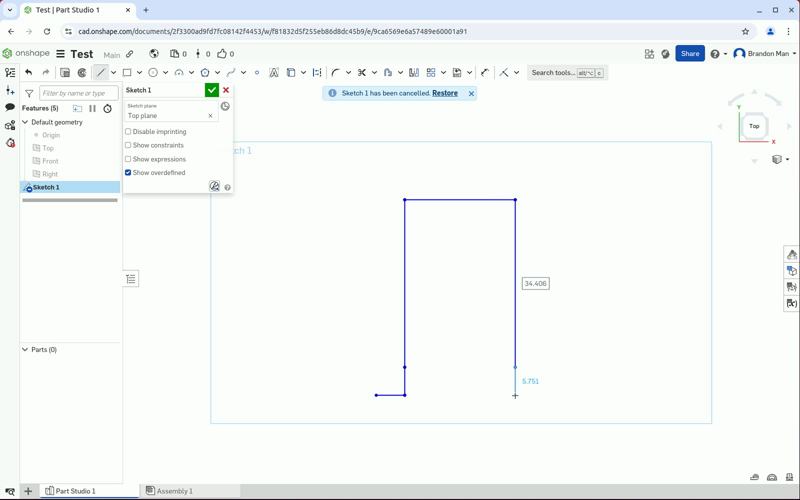
key_up(shift)
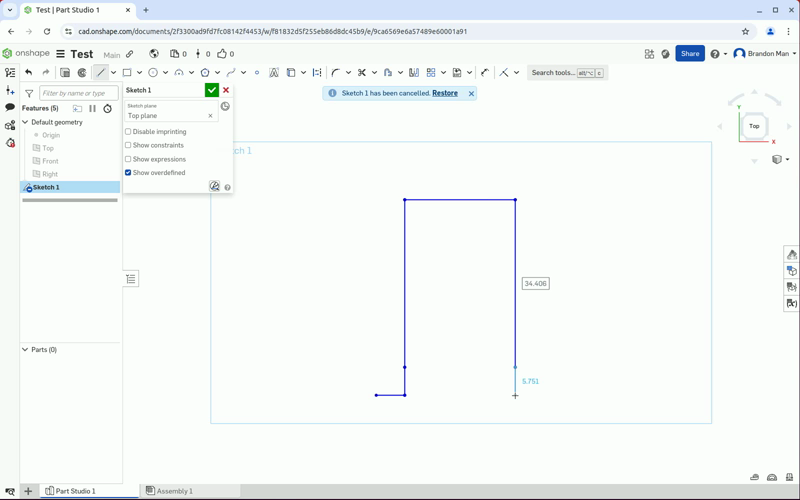
key_down(shift)
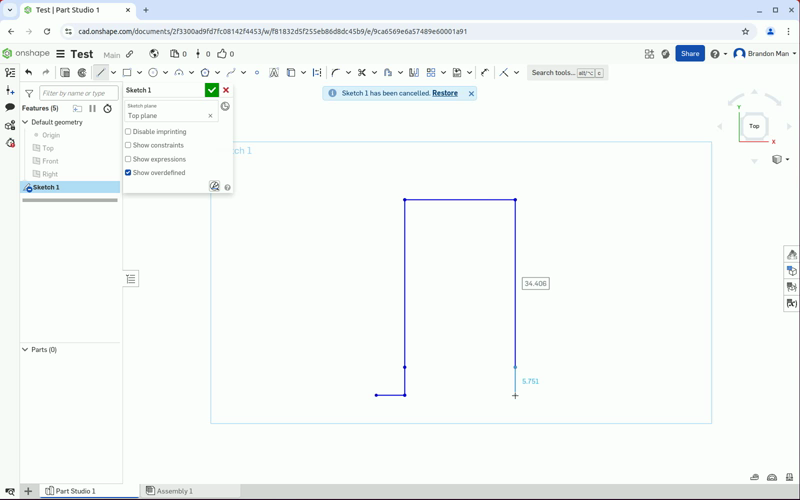
mouse_move(545, 395)
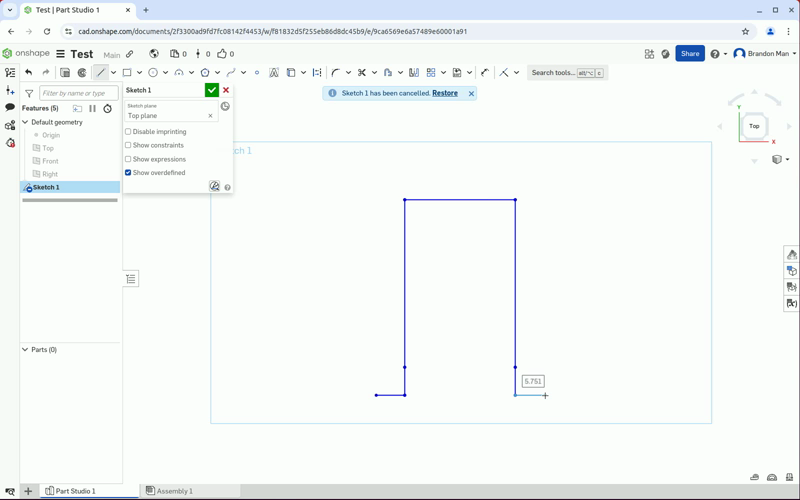
mouse_move(543, 395)
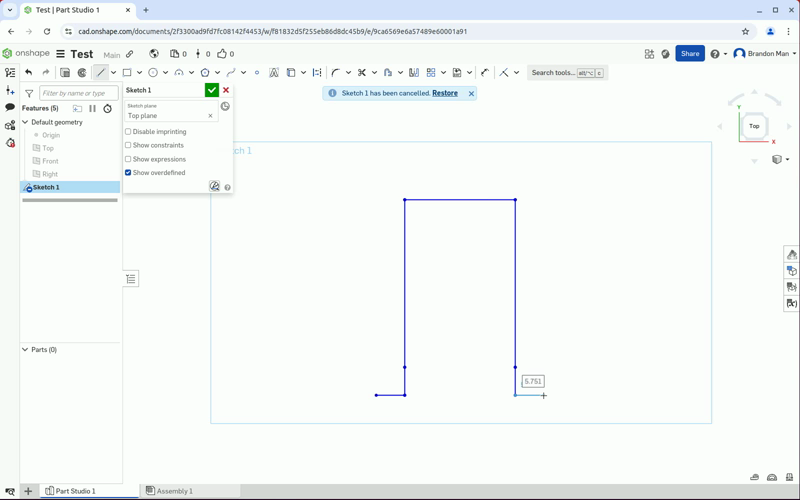
click(543, 395)
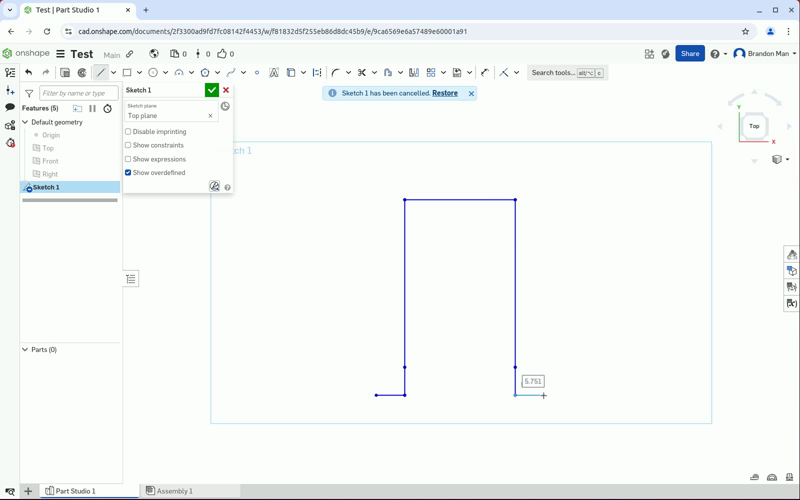
key_up(shift)
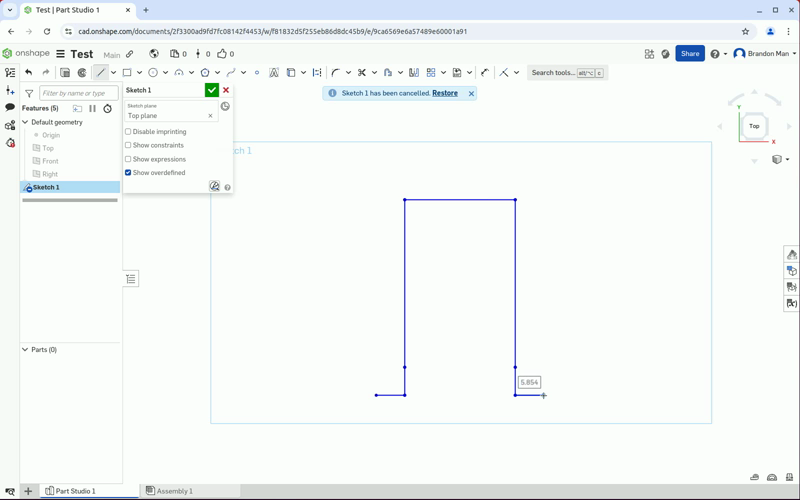
key_down(shift)
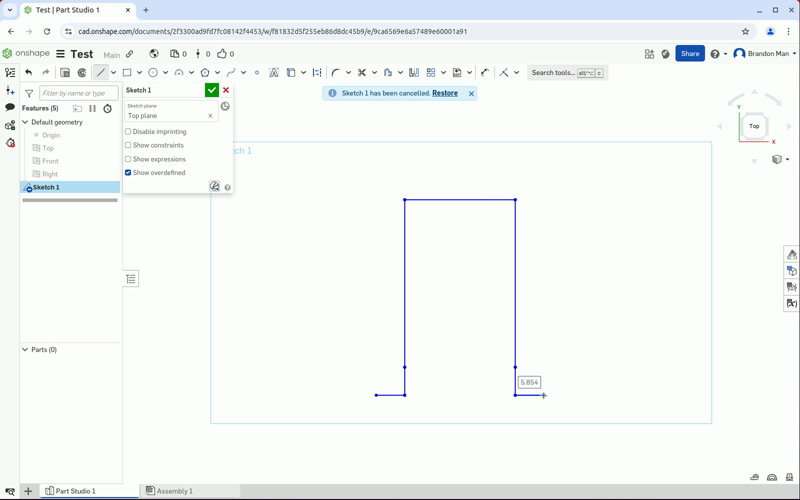
mouse_move(543, 171)
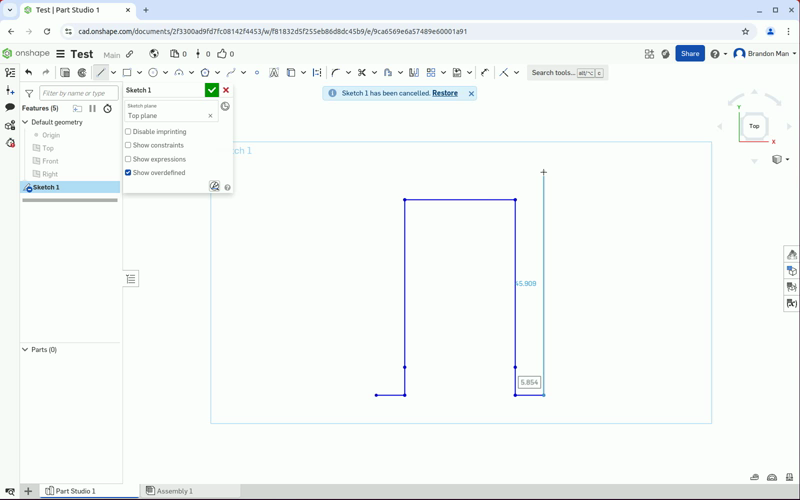
click(543, 171)
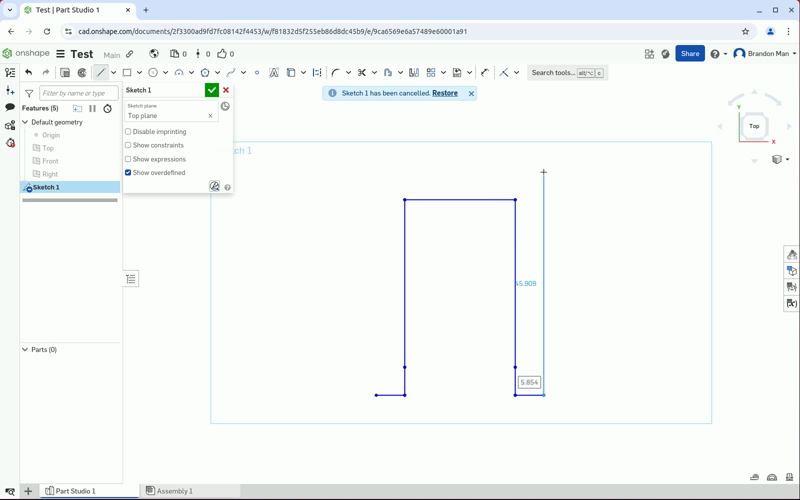
key_up(shift)
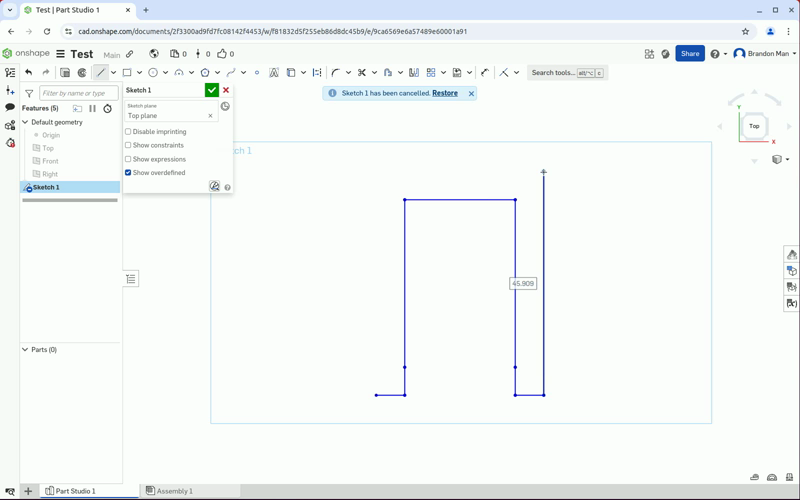
key_down(shift)
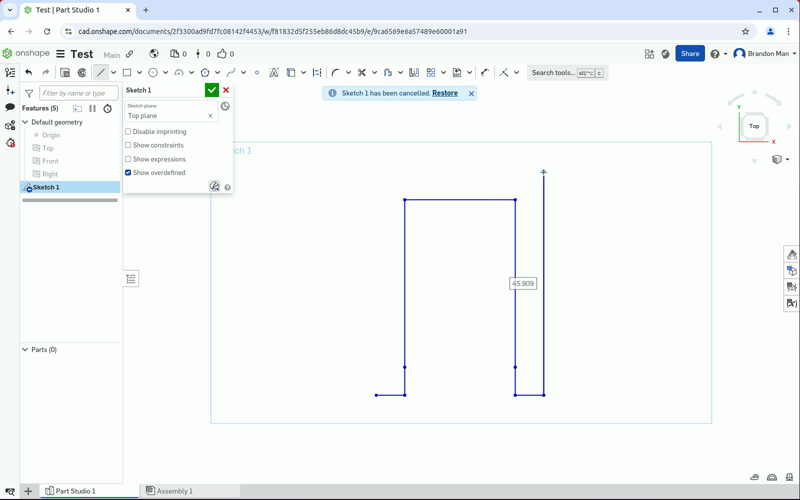
mouse_move(376, 171)
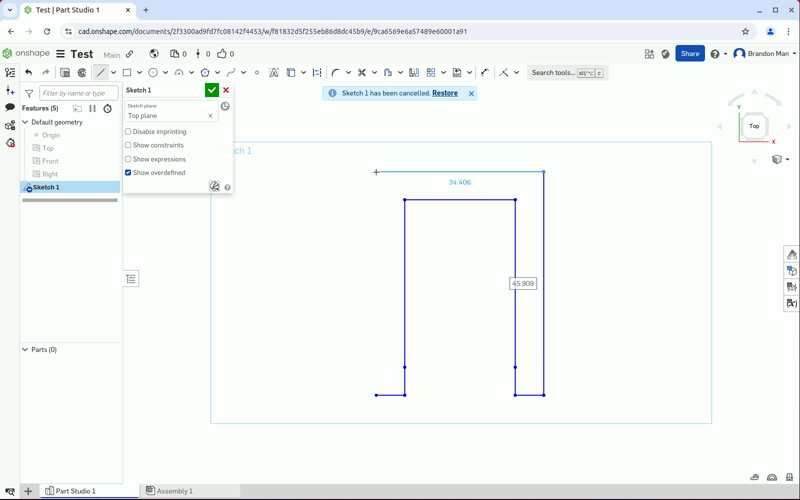
click(376, 171)
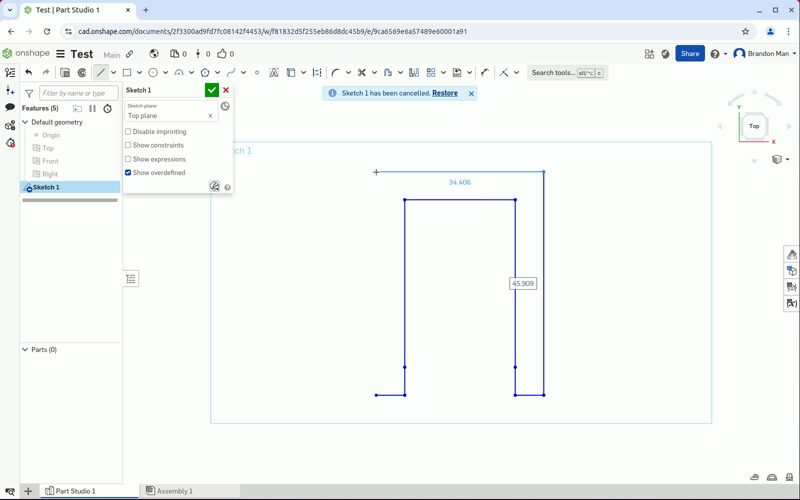
key_up(shift)
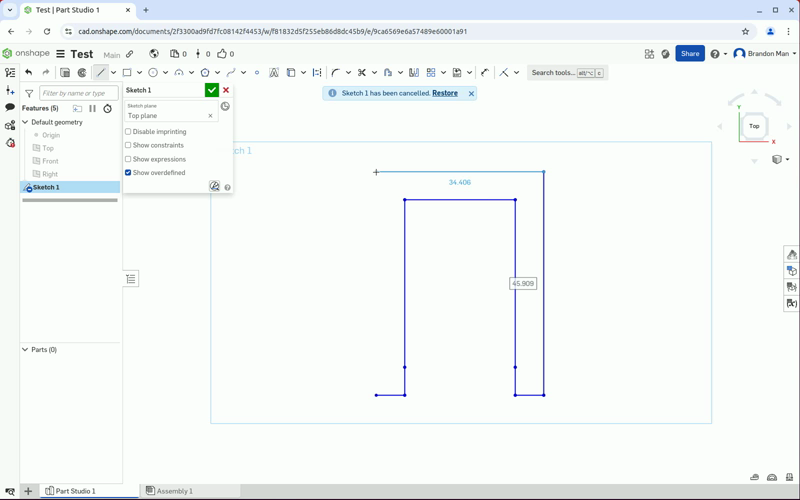
key_down(shift)
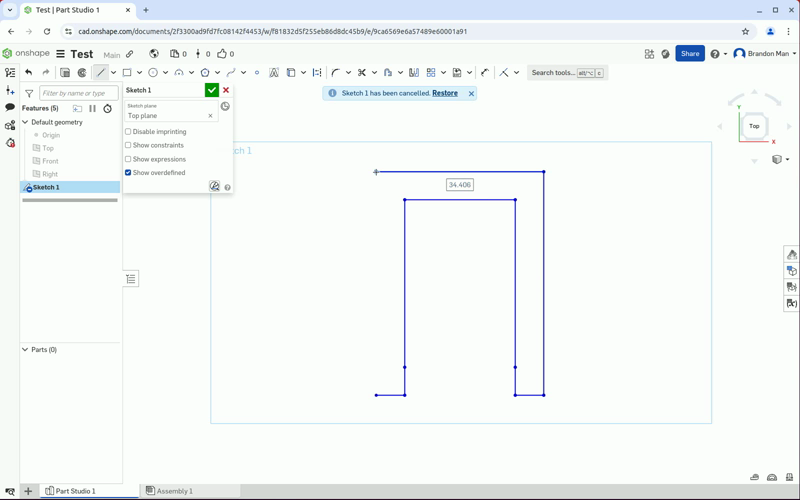
mouse_move(376, 395)
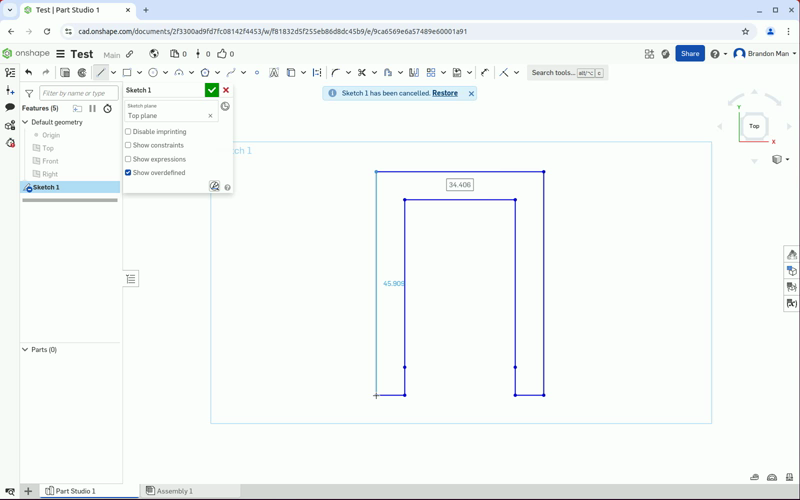
key_up(shift)
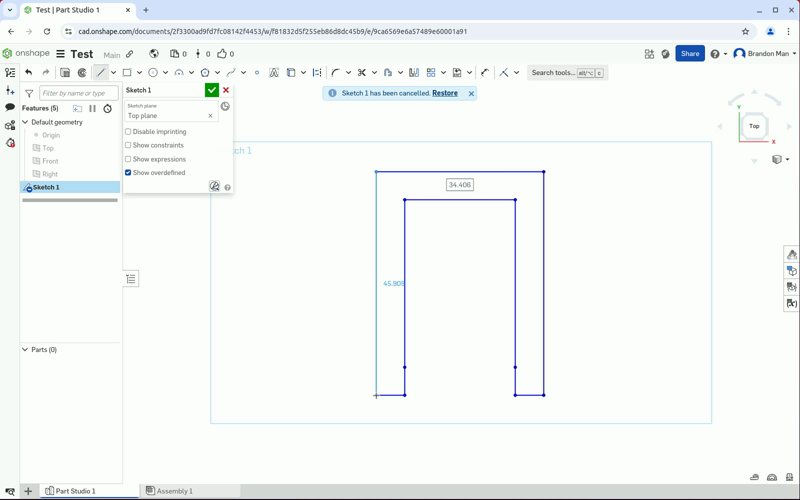
click(376, 395)
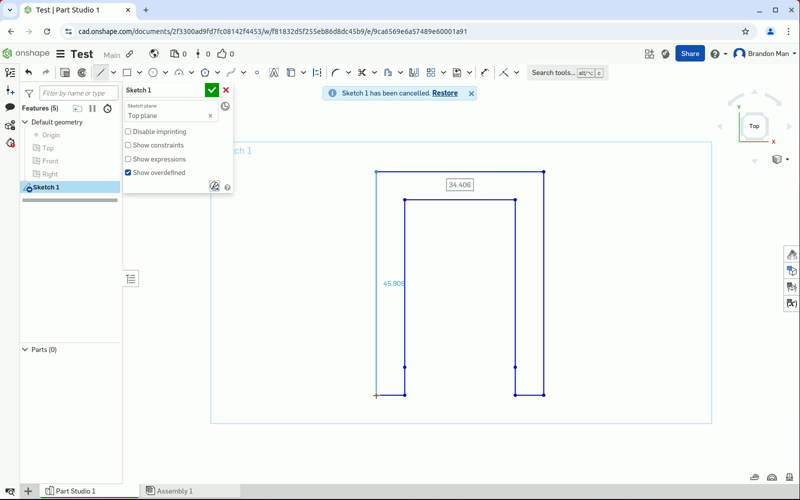
key(esc)
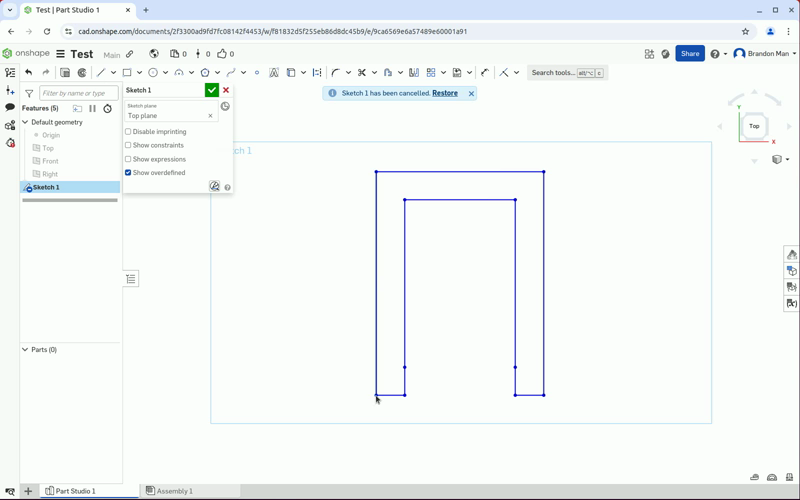
mouse_move(501, 187)
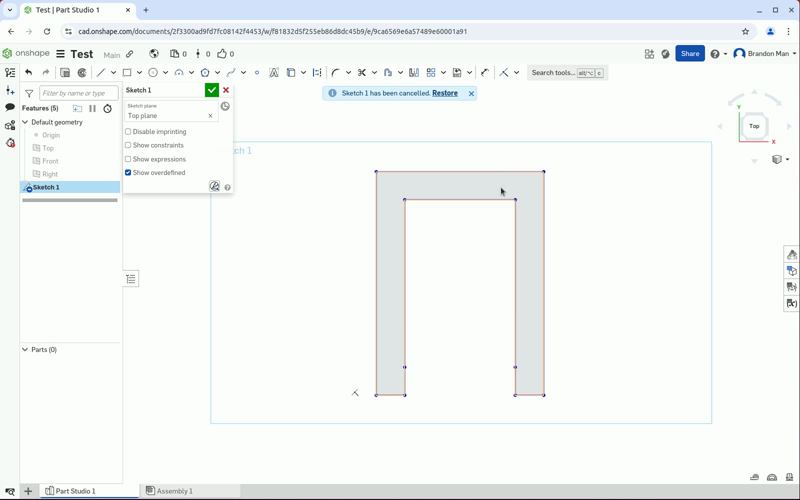
click(501, 187)
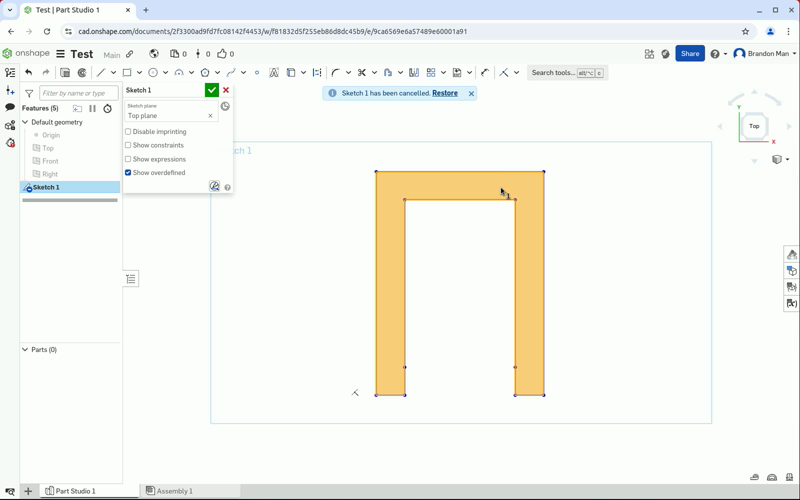
mouse_move(73, 352)
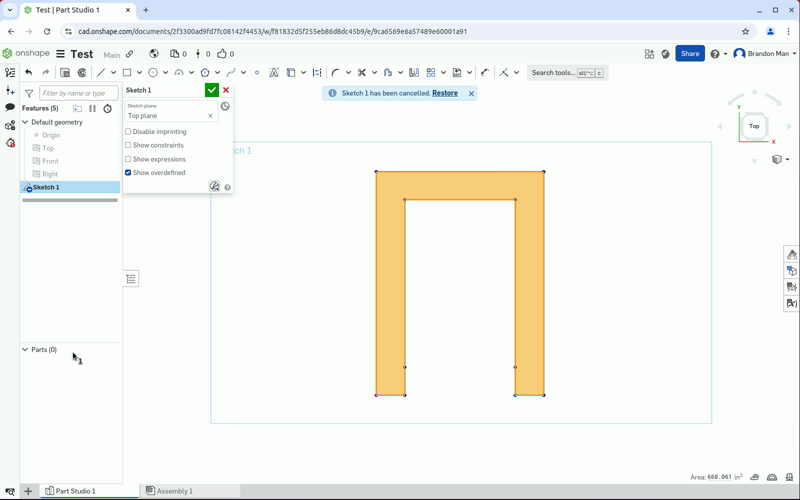
key(shift+y)
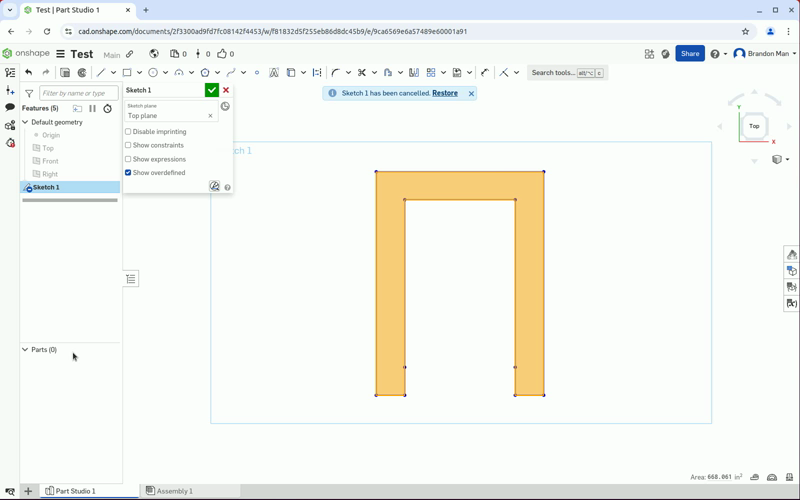
key(shift+e)
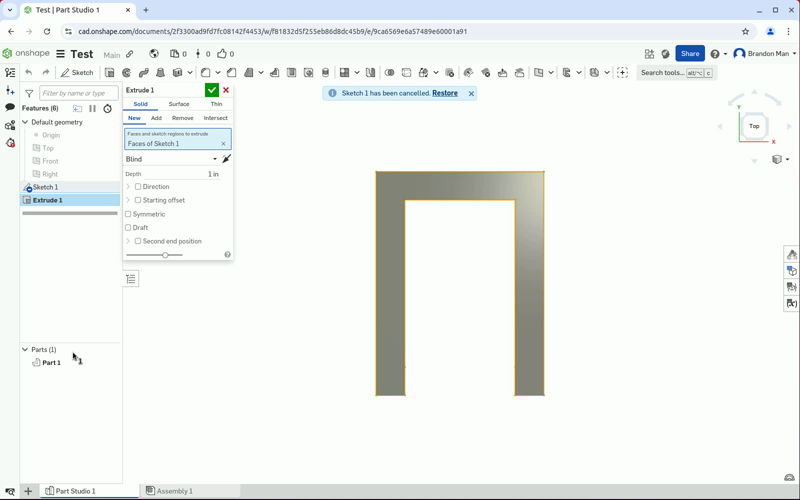
mouse_move(143, 106)
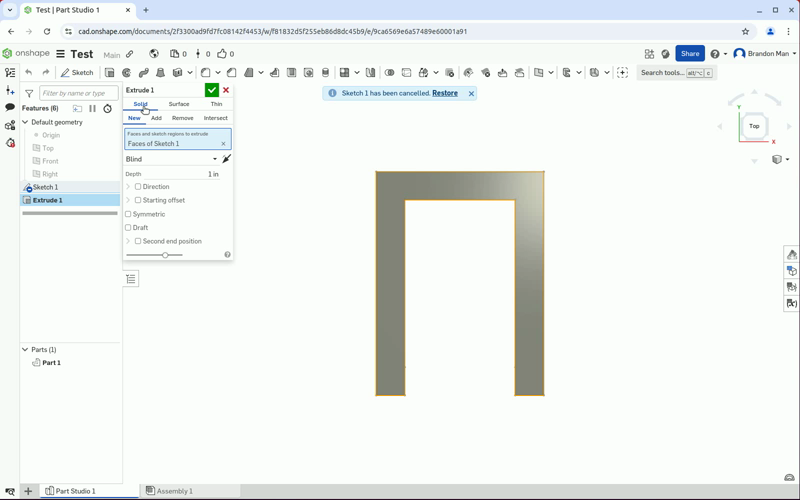
click(143, 106)
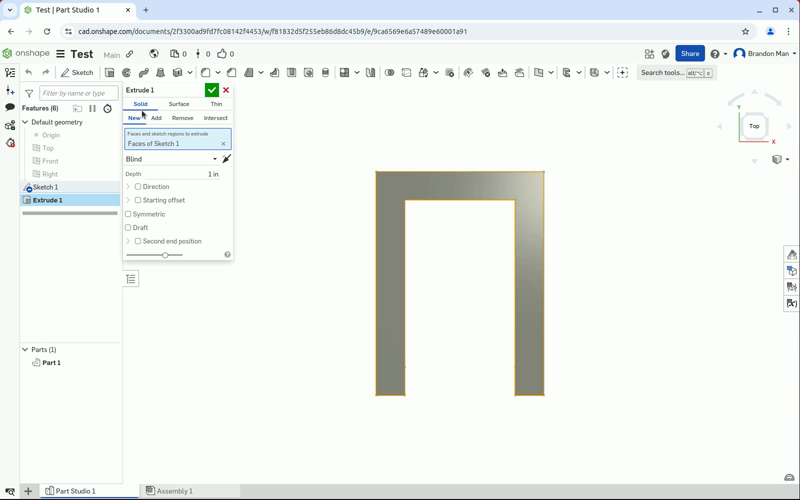
mouse_move(137, 120)
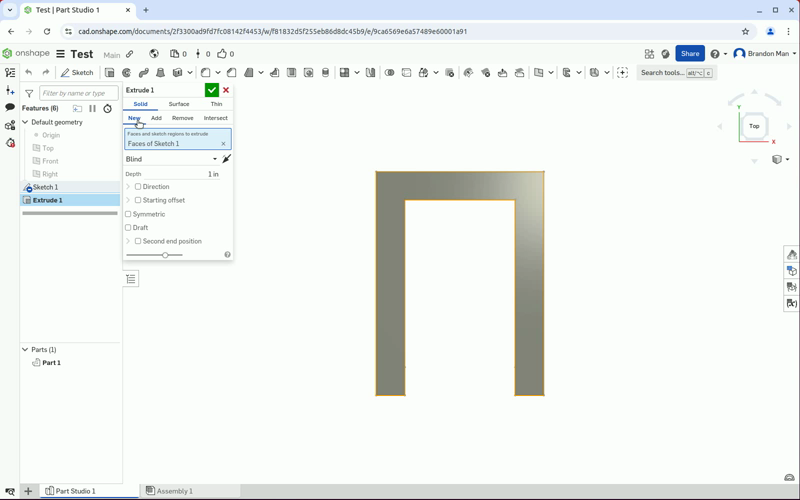
click(137, 120)
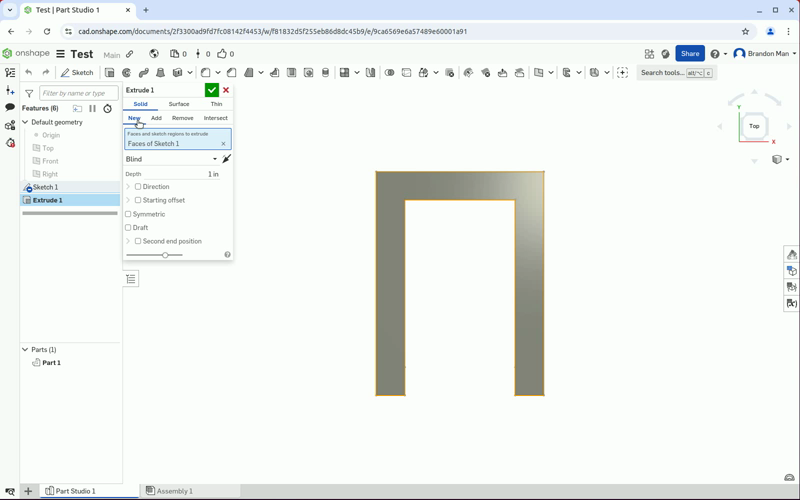
key(tab, 4)
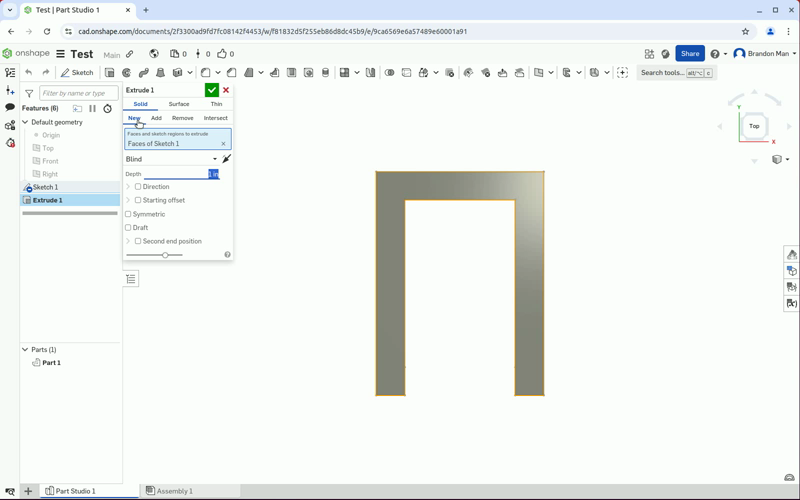
text(5.778)
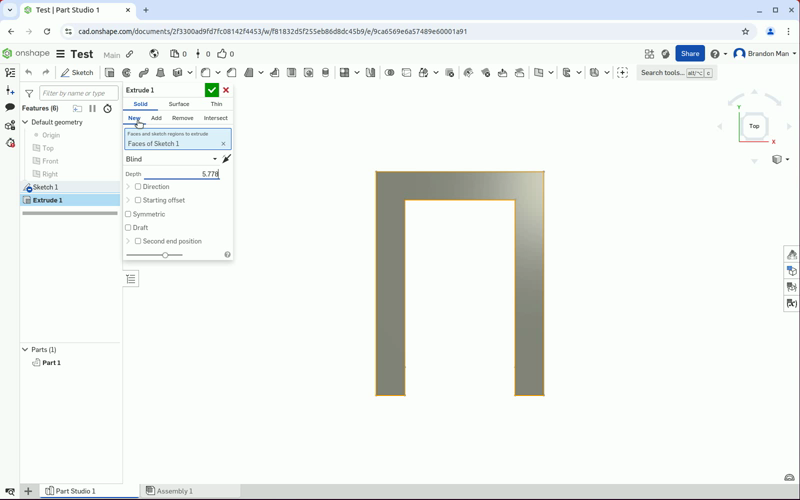
key(tab, 3)
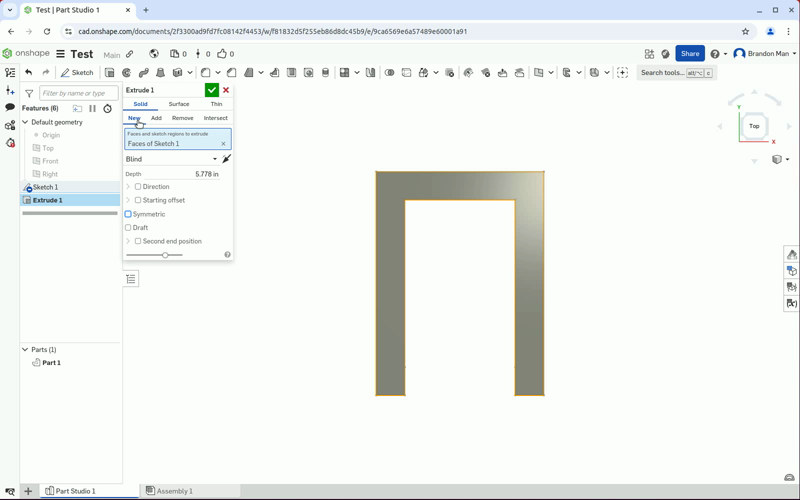
key(space)
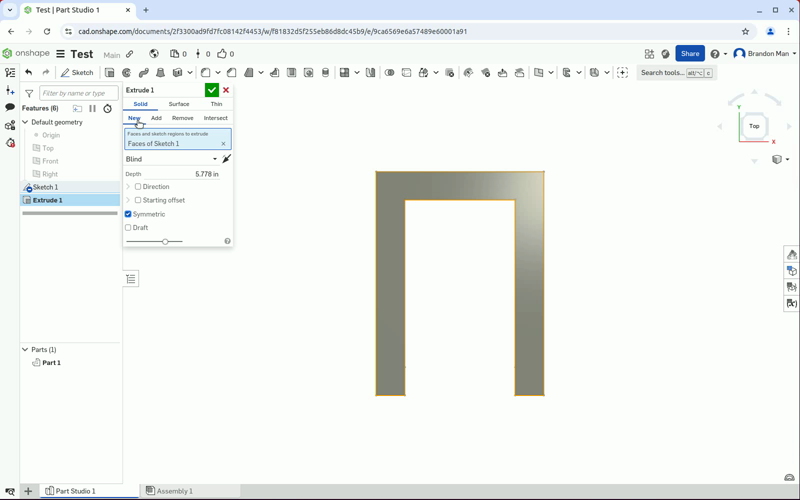
key(enter)
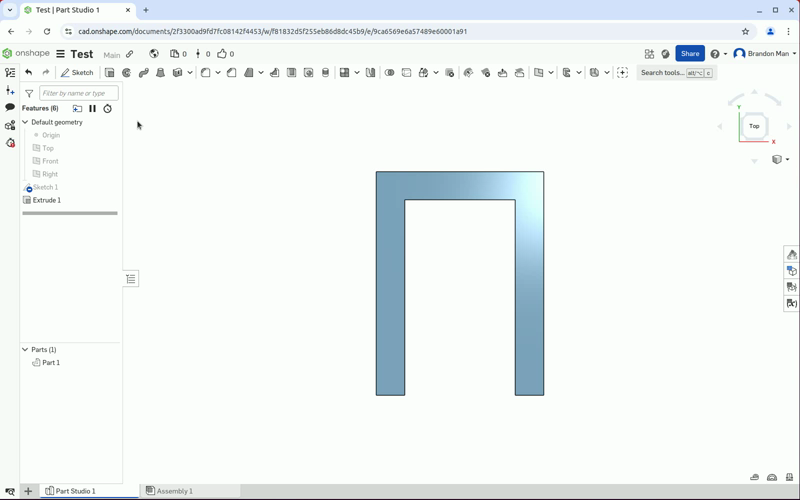
key(shift+h)
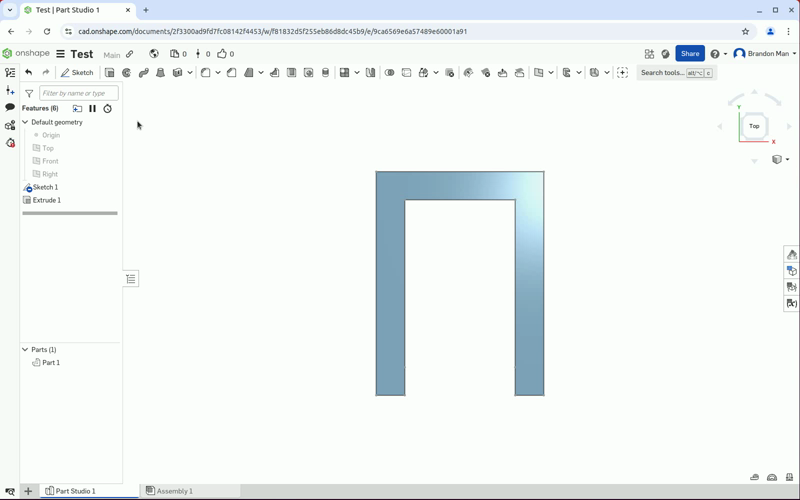
key(shift+h)
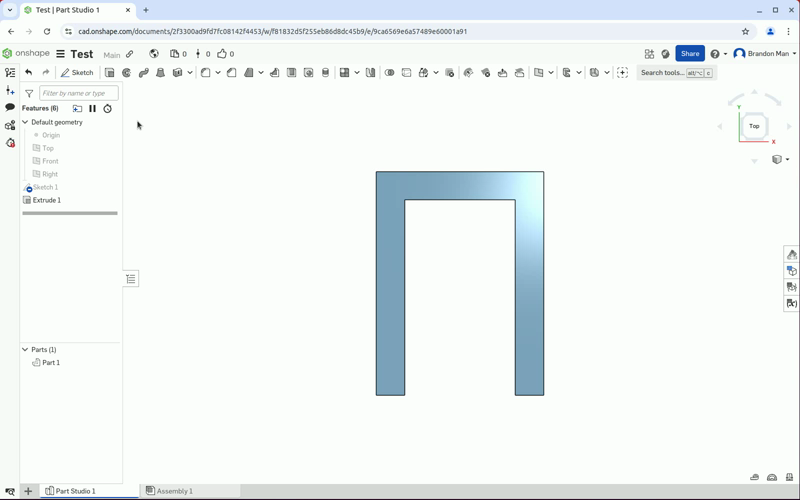
mouse_move(73, 189)
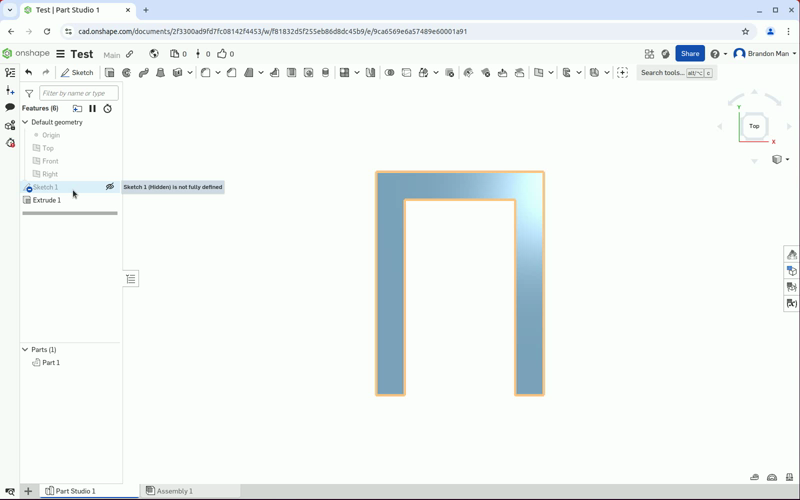
click(73, 189)
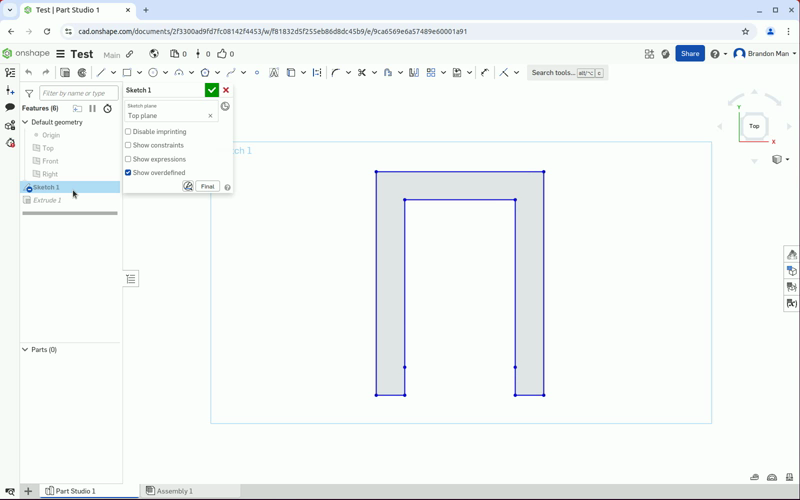
mouse_move(229, 92)
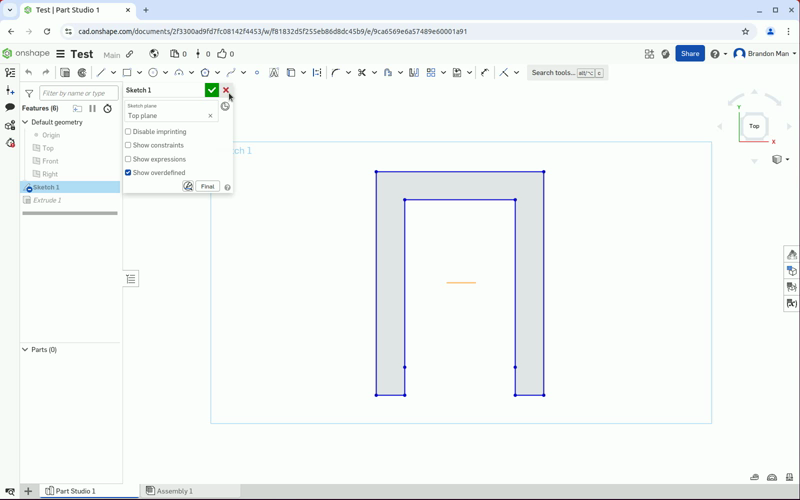
click(229, 92)
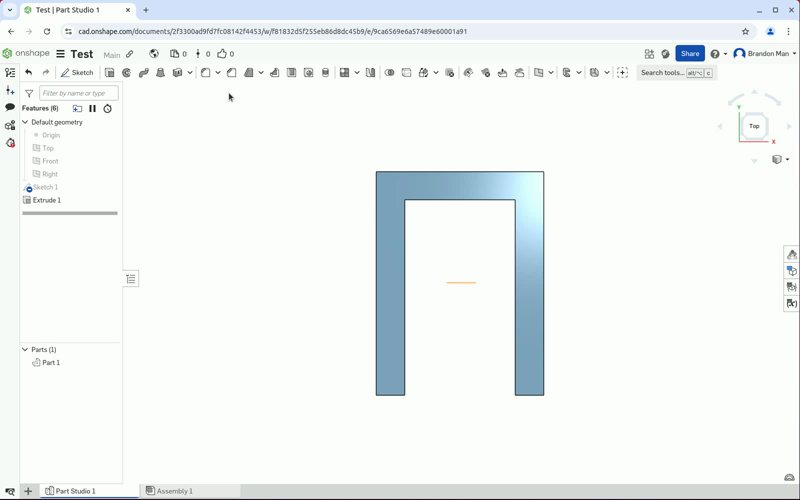
mouse_move(73, 352)
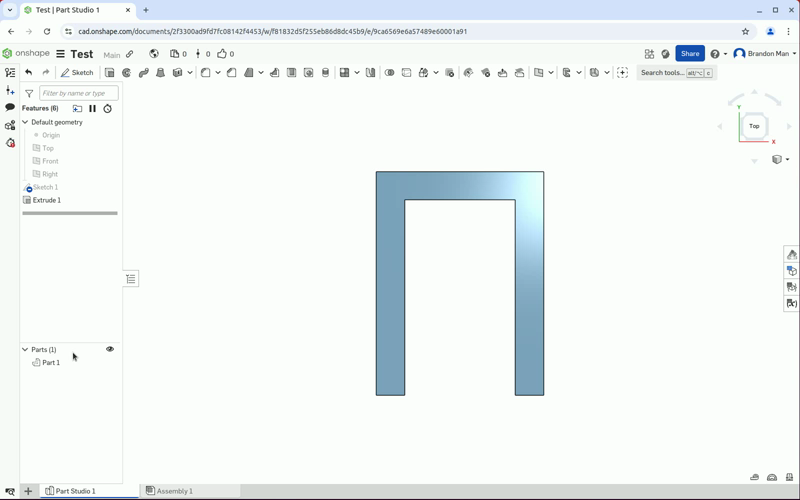
key(y)
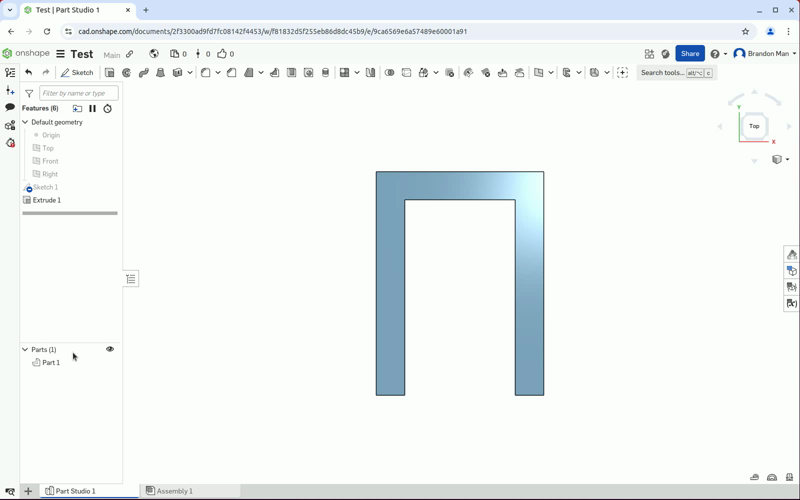
key(shift+p)
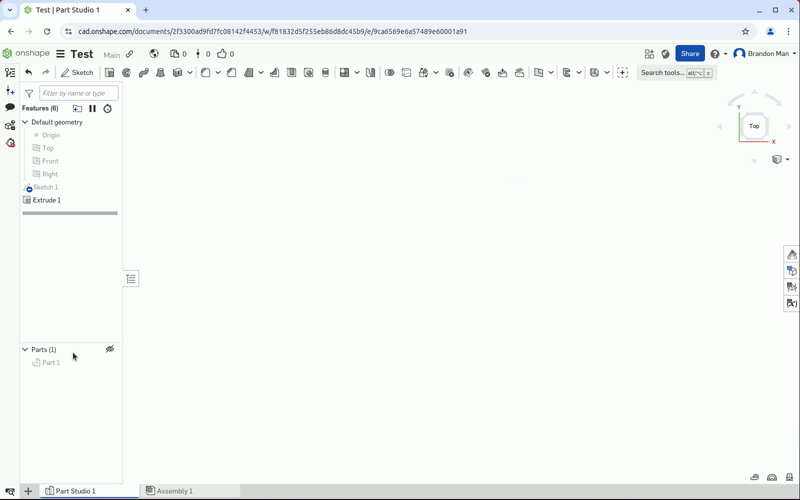
key(space)
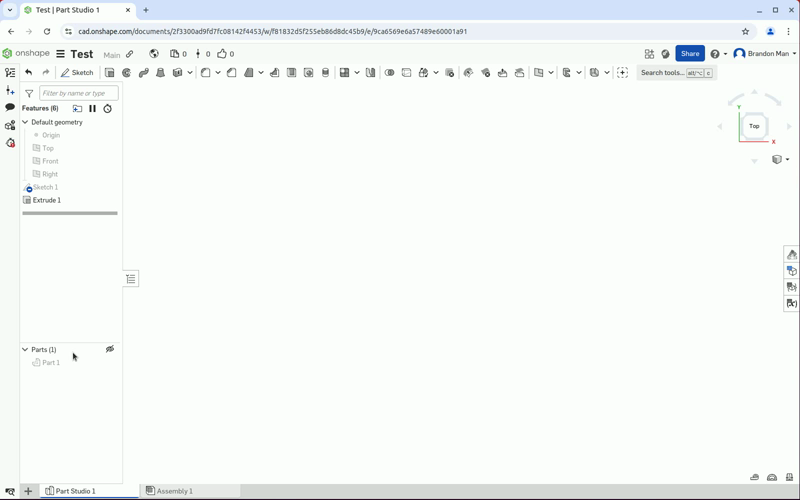
key_down(shift)
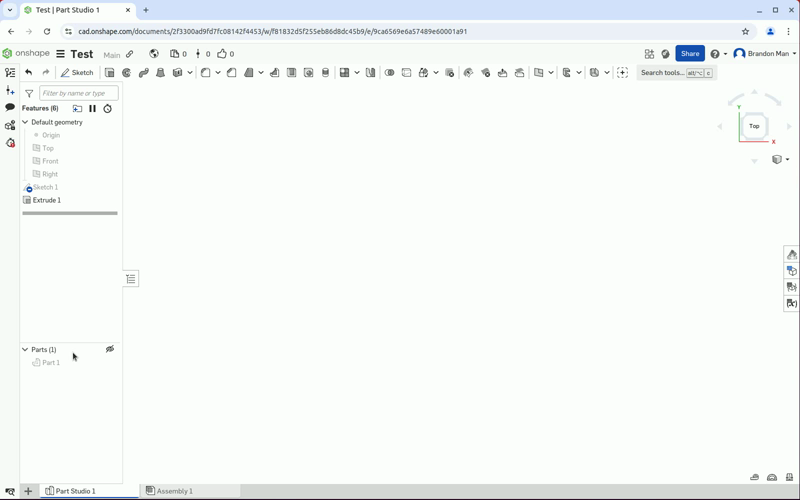
key(up)
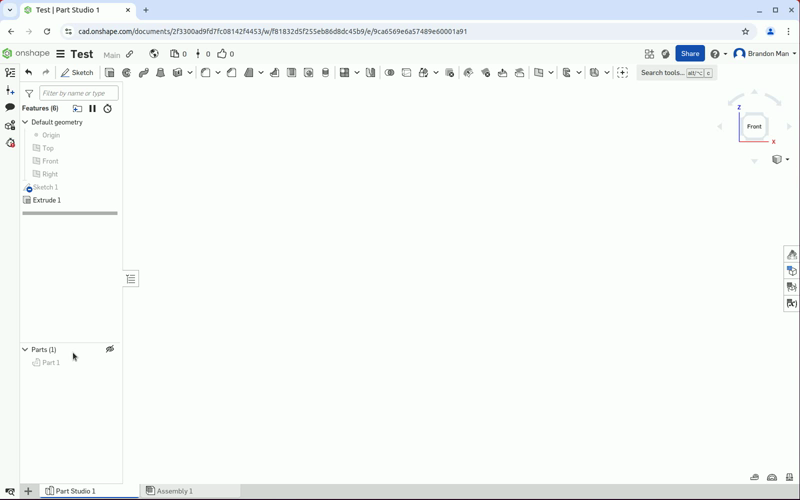
key_up(shift)
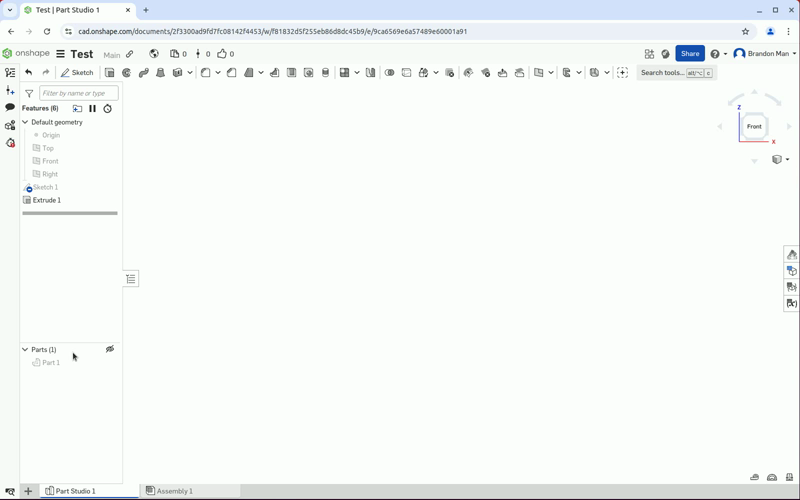
key(space)
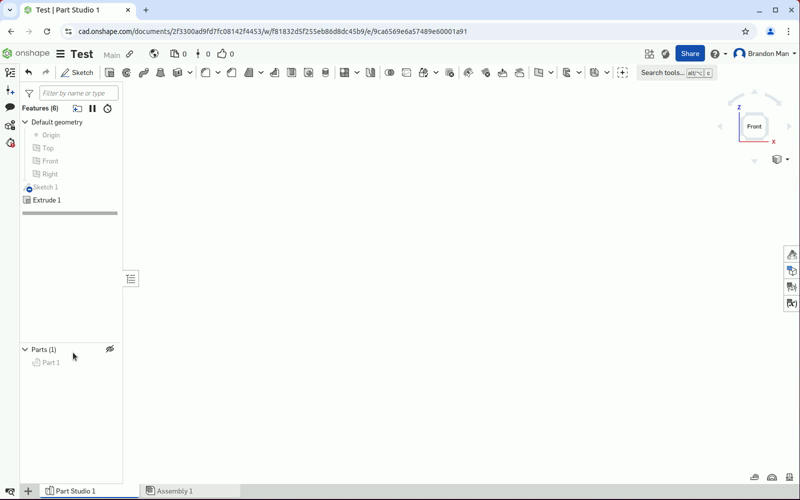
key_down(shift)
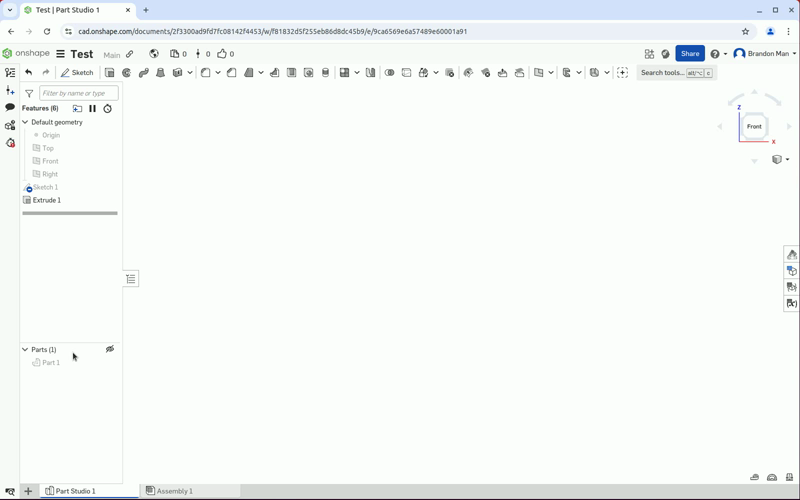
key(left)
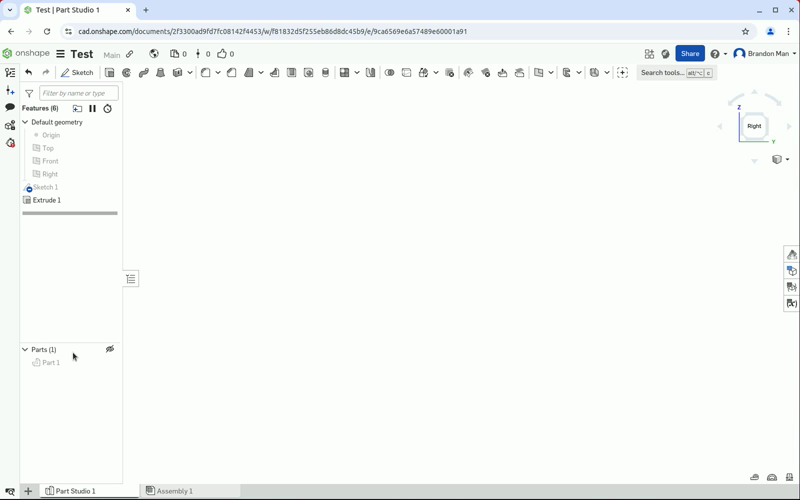
key_up(shift)
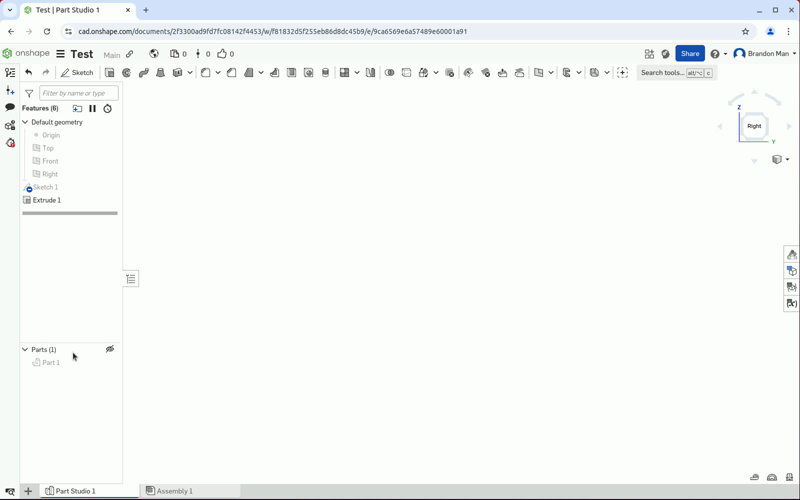
mouse_move(73, 352)
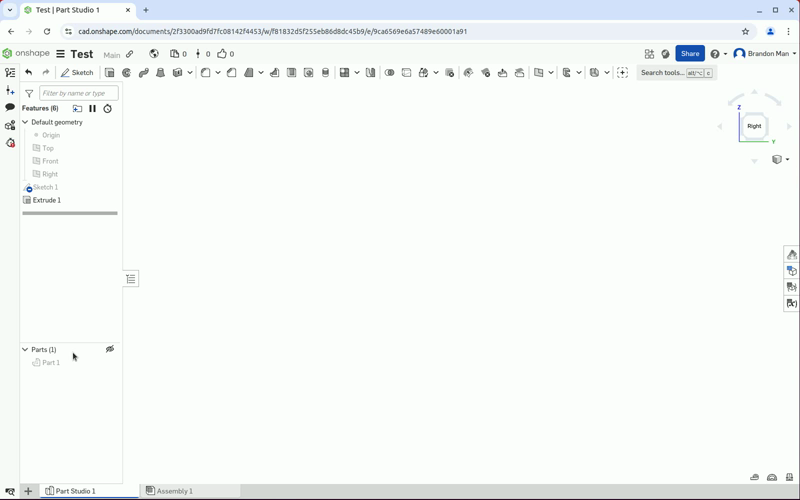
key(shift+y)
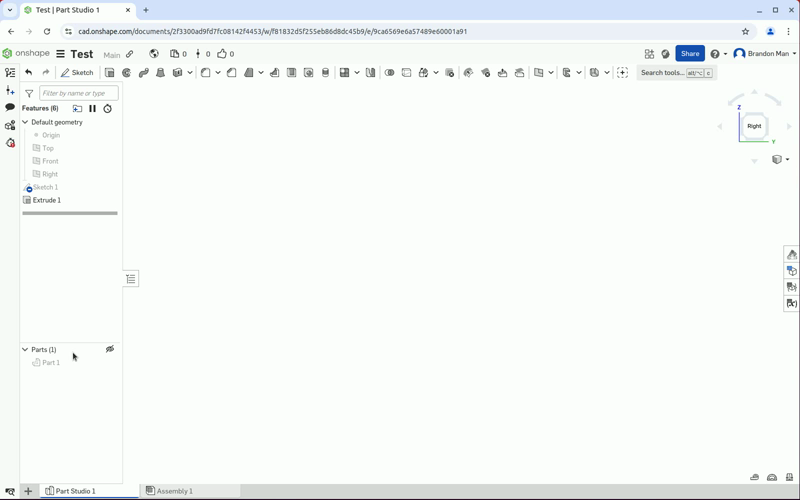
key(shift+s)
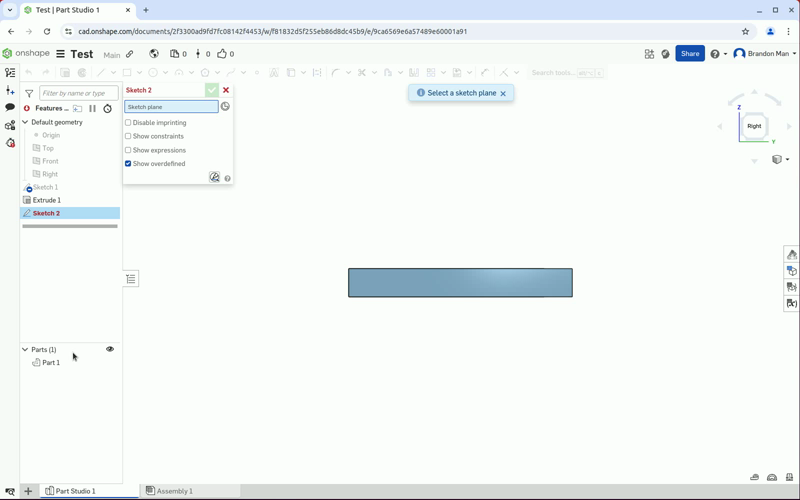
mouse_move(73, 176)
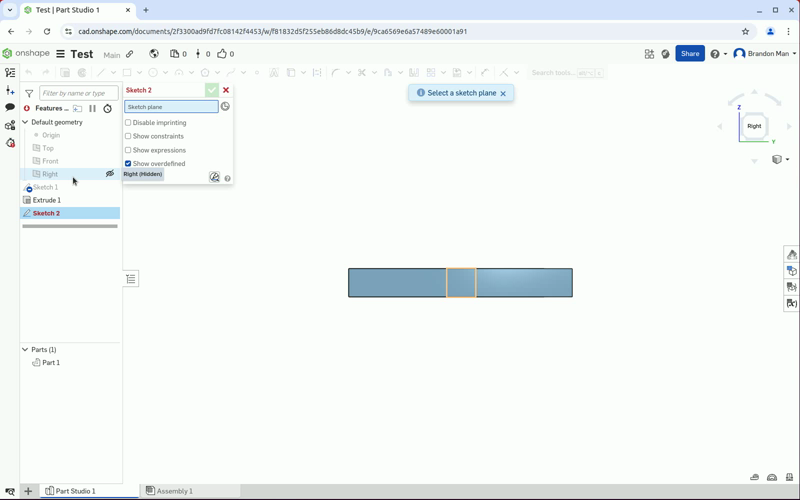
click(73, 176)
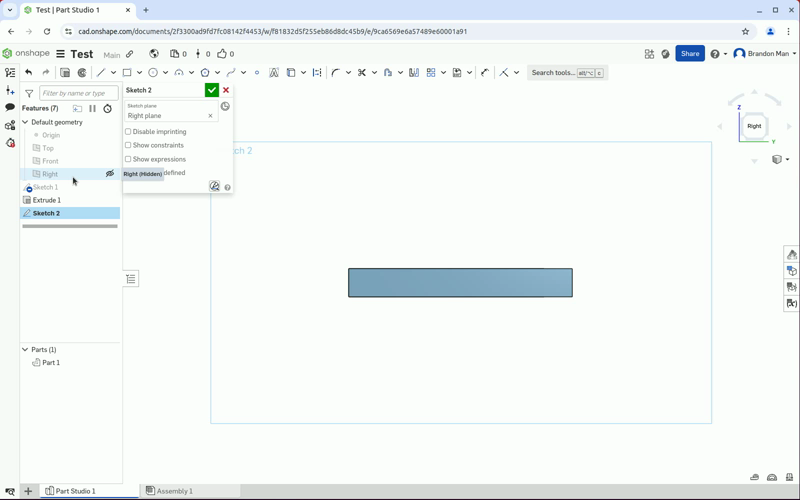
mouse_move(73, 352)
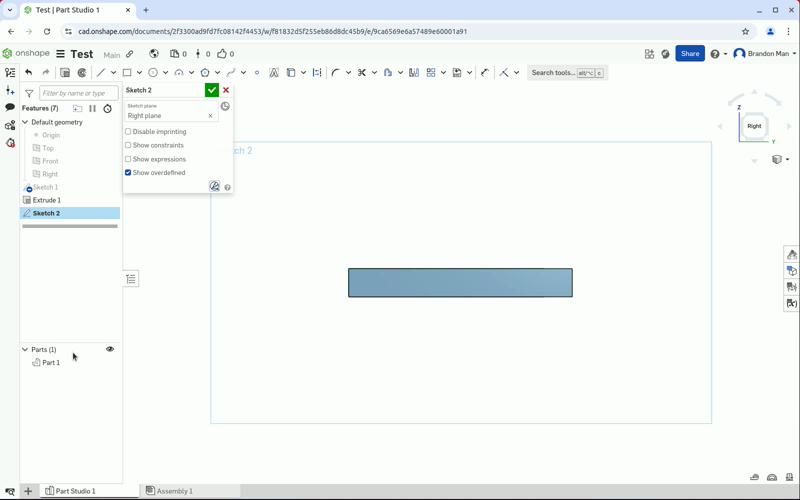
key(y)
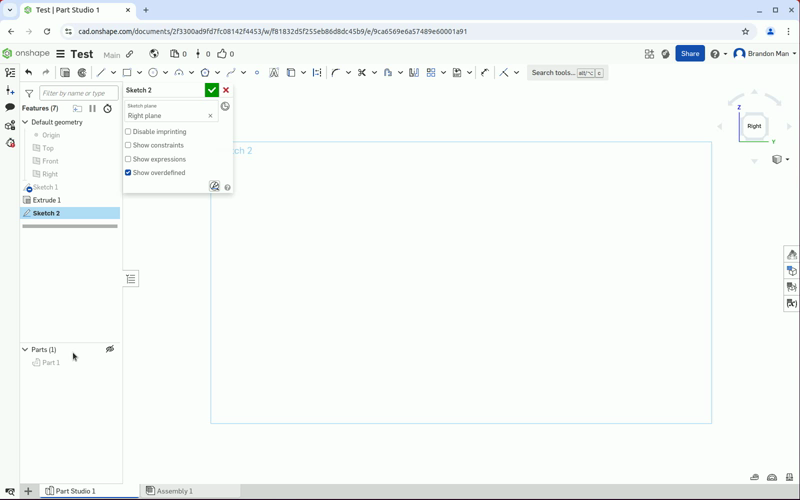
key(c)
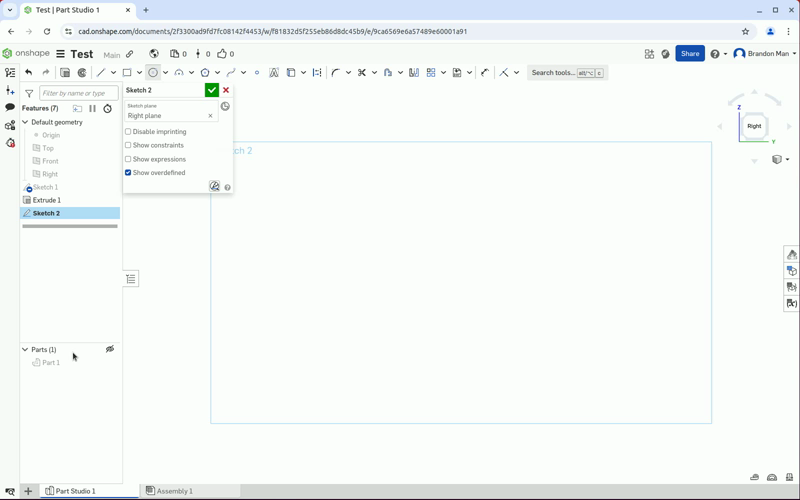
key_down(shift)
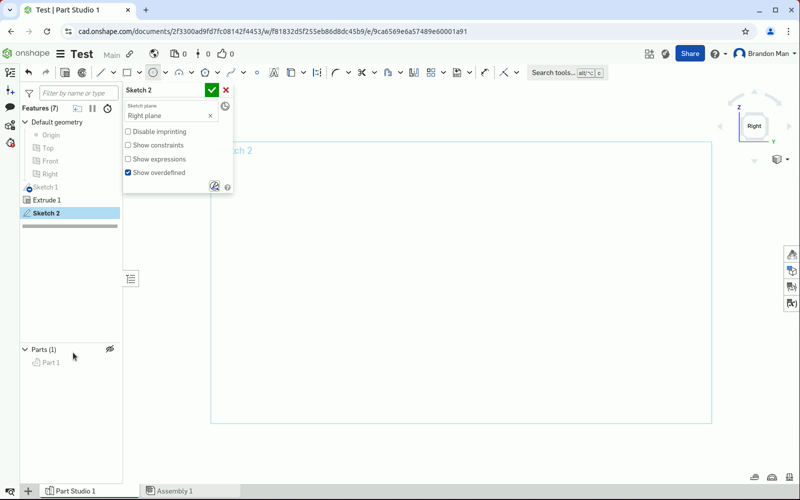
mouse_move(362, 282)
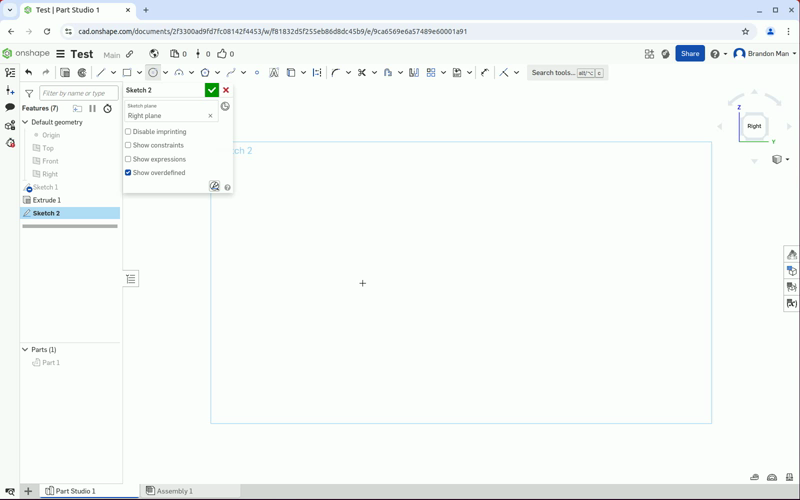
click(362, 282)
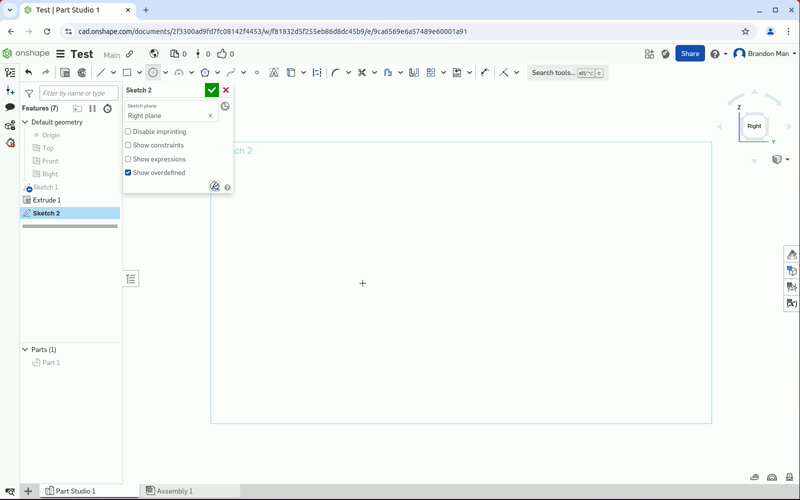
key_up(shift)
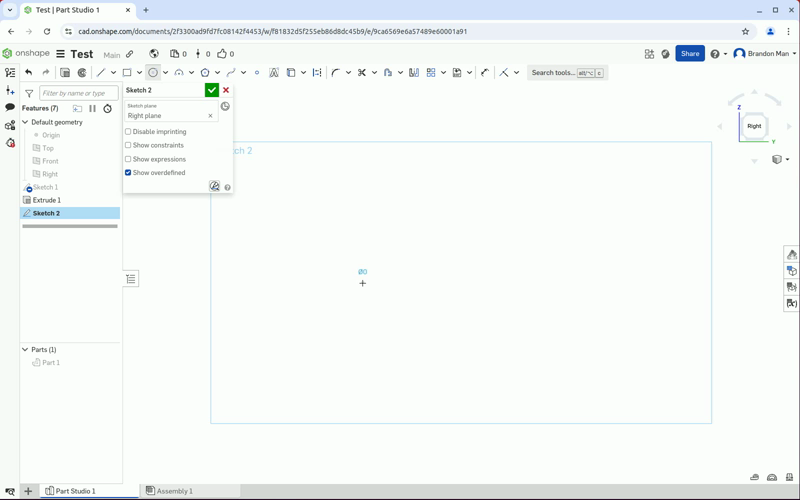
mouse_move(370, 282)
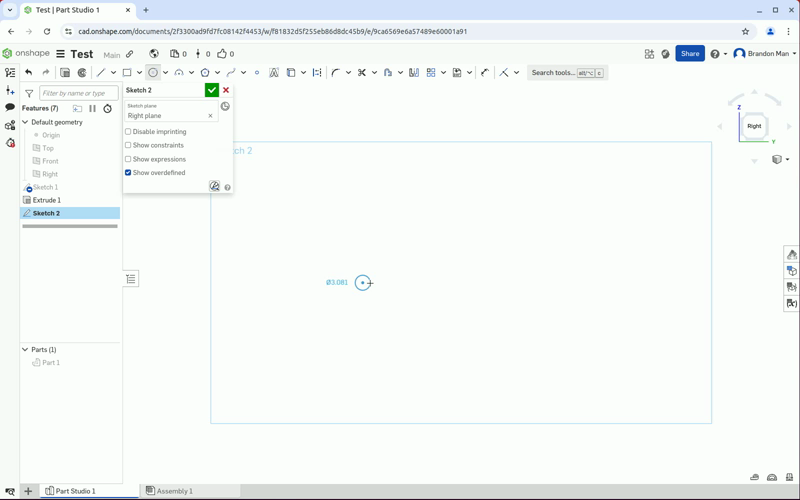
click(370, 282)
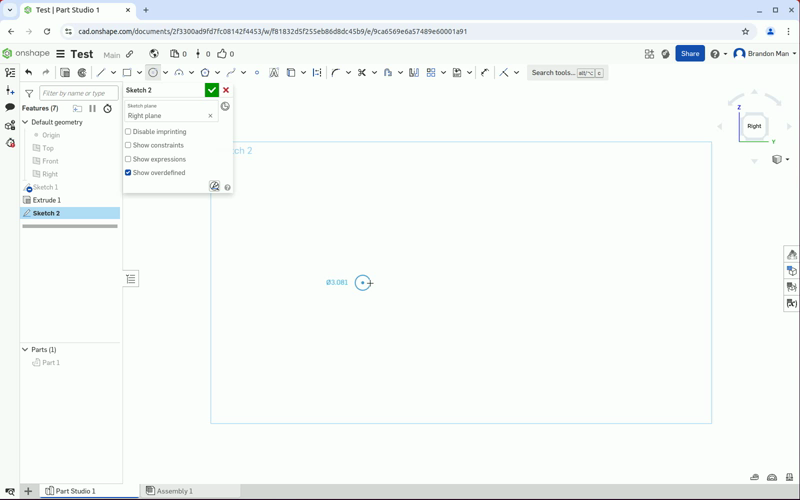
key(esc)
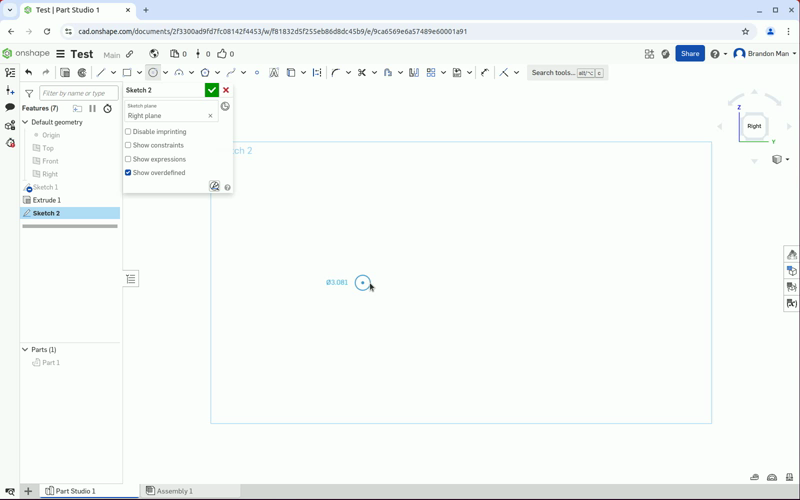
mouse_move(361, 276)
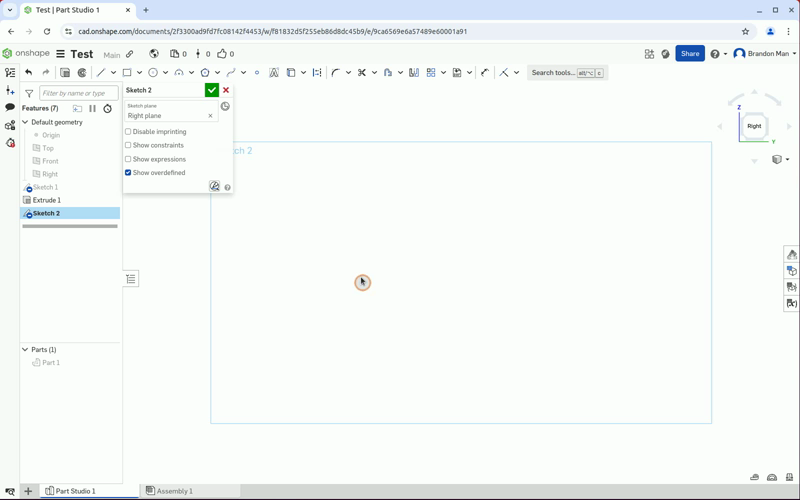
scroll(6)
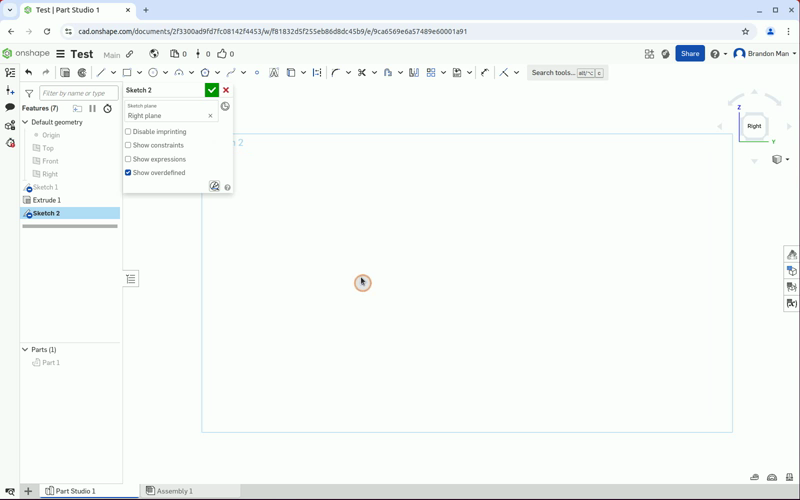
scroll(6)
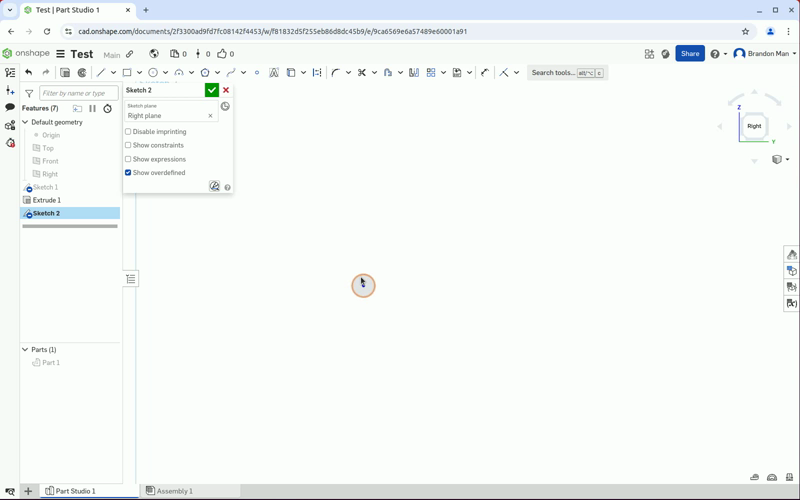
scroll(6)
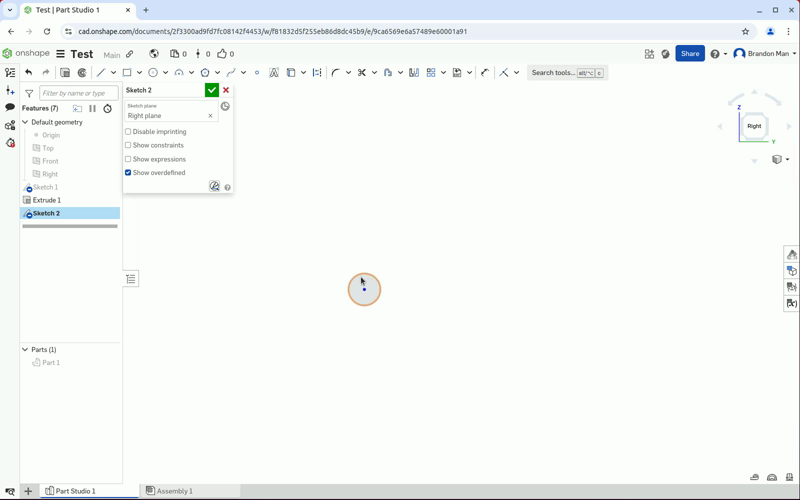
scroll(6)
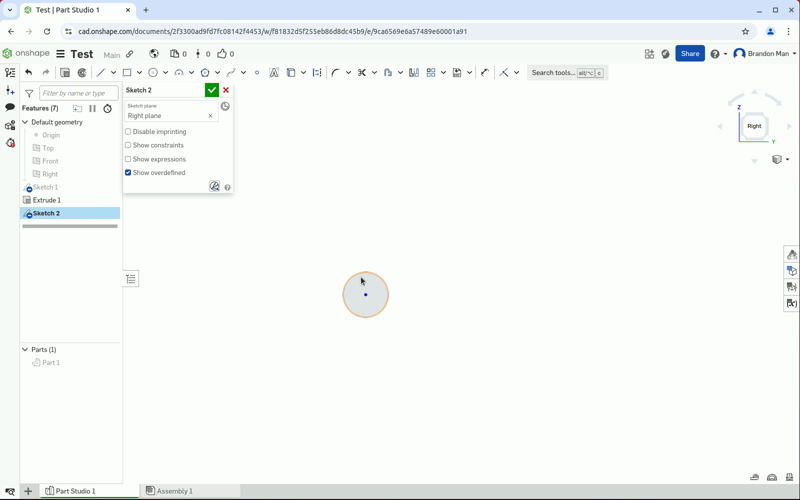
scroll(6)
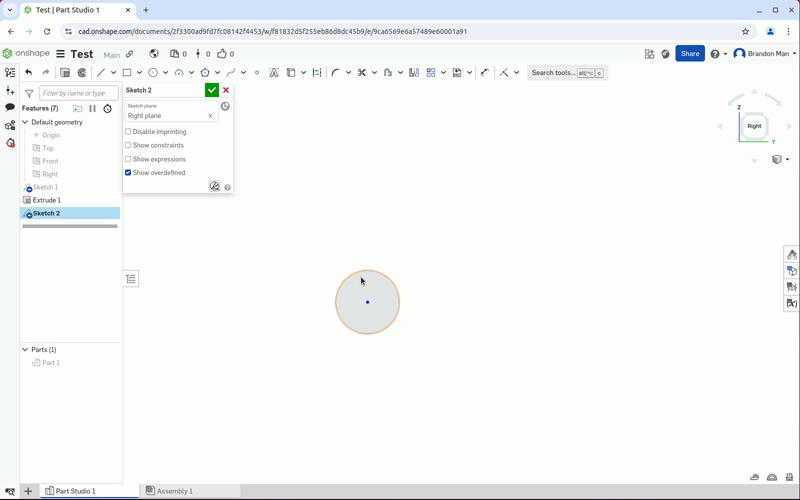
scroll(6)
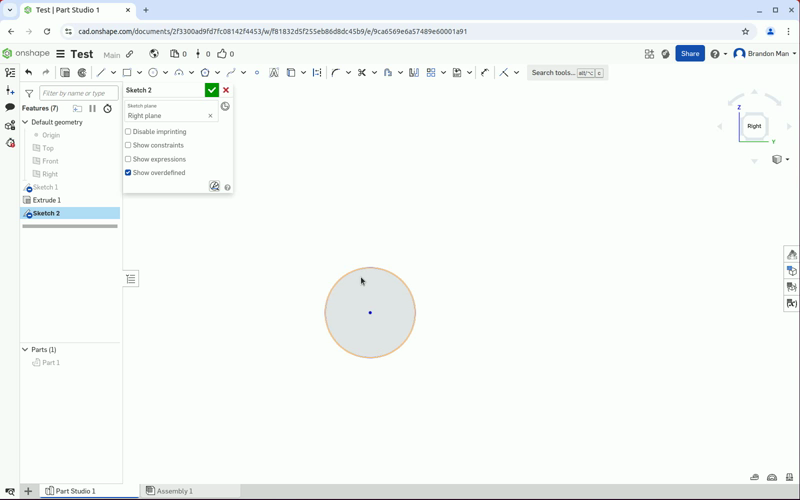
scroll(6)
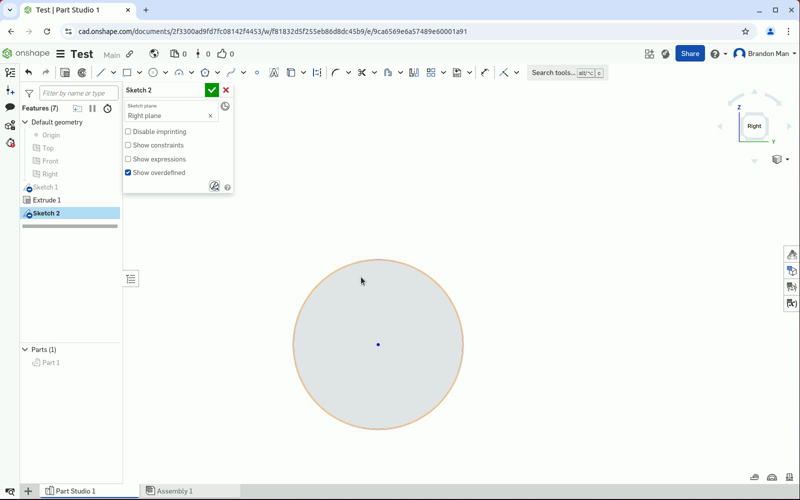
click(361, 276)
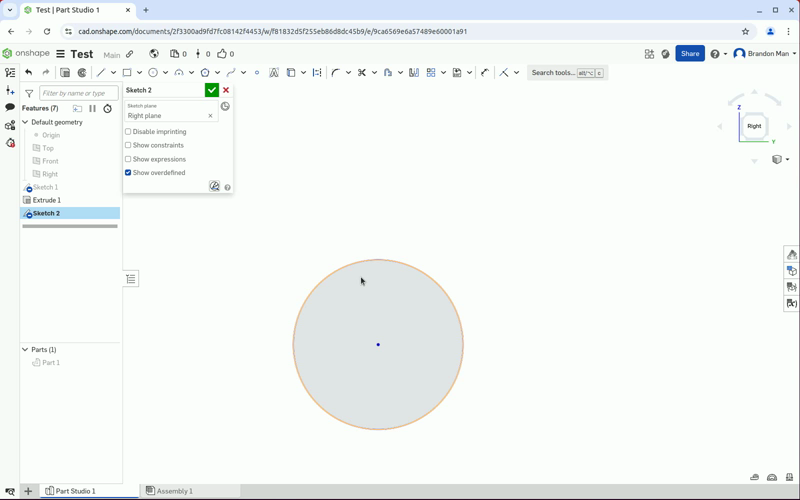
scroll(-6)
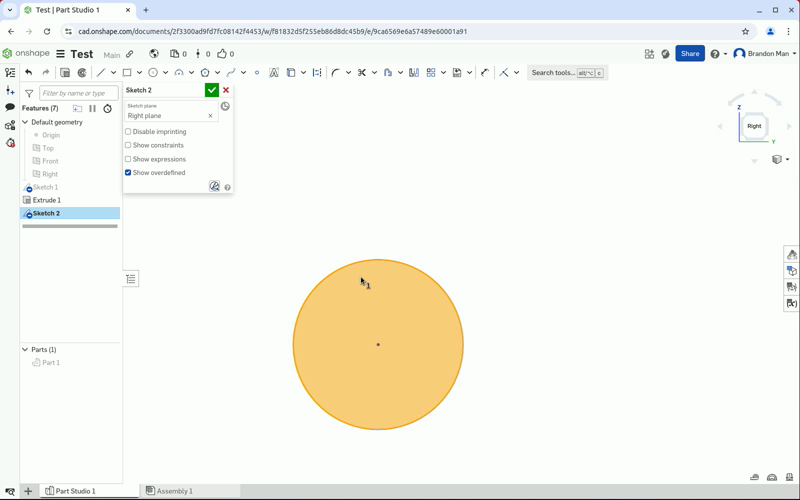
scroll(-6)
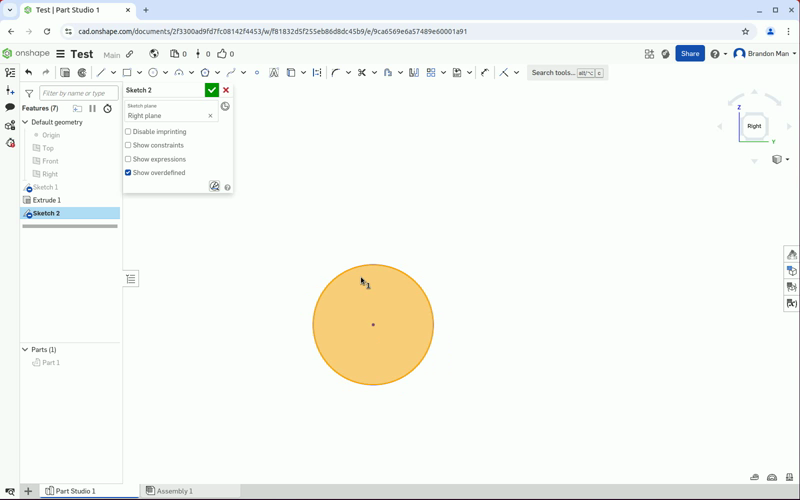
scroll(-6)
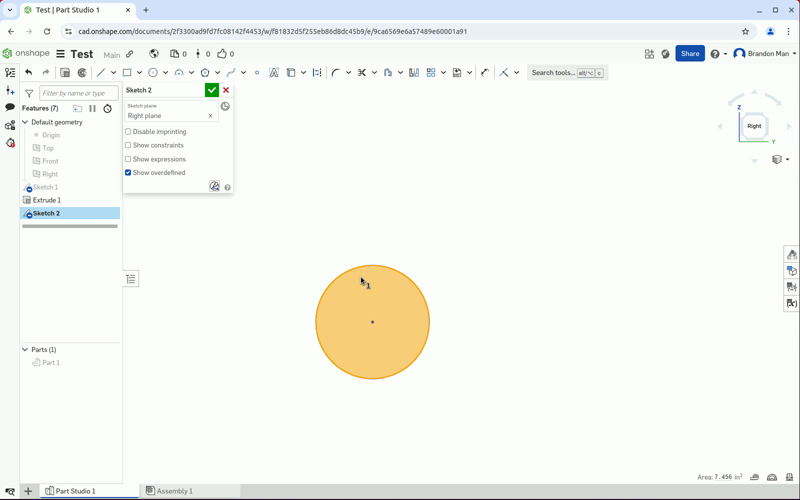
scroll(-6)
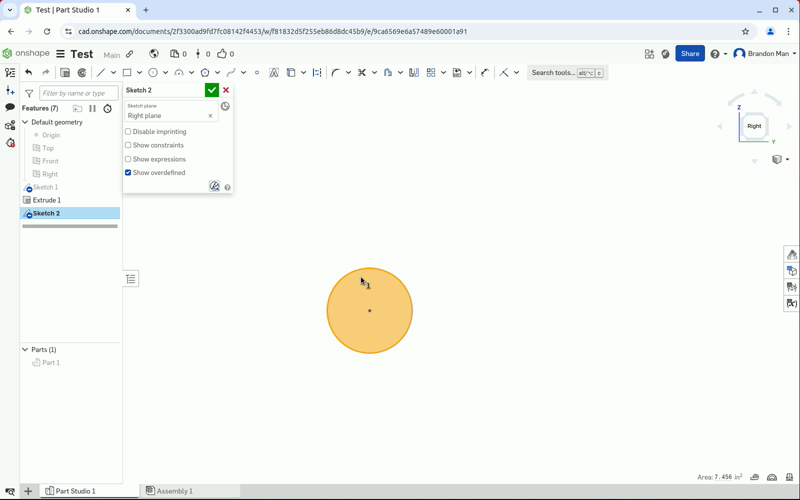
scroll(-6)
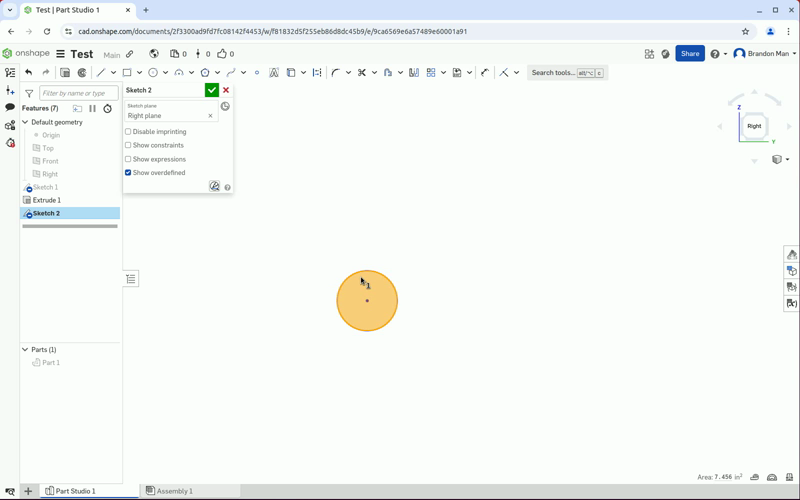
scroll(-6)
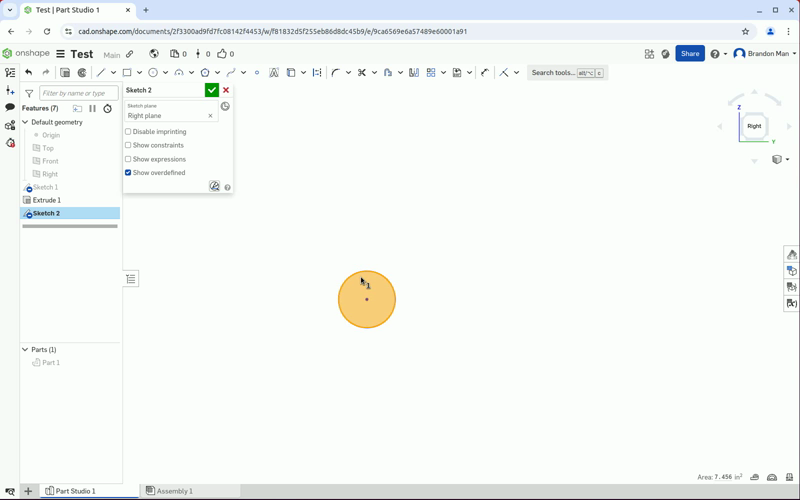
scroll(-6)
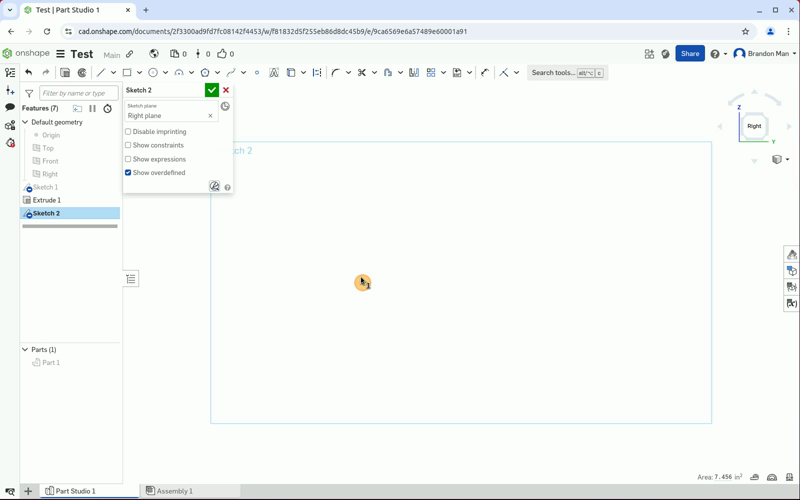
mouse_move(73, 352)
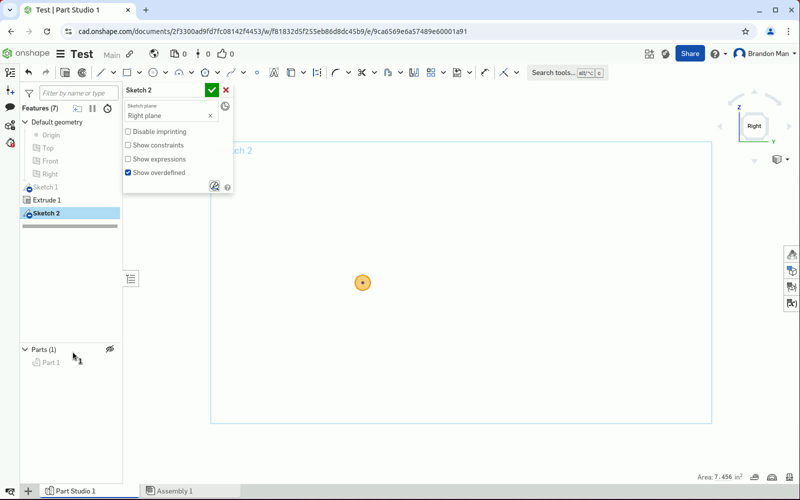
key(shift+y)
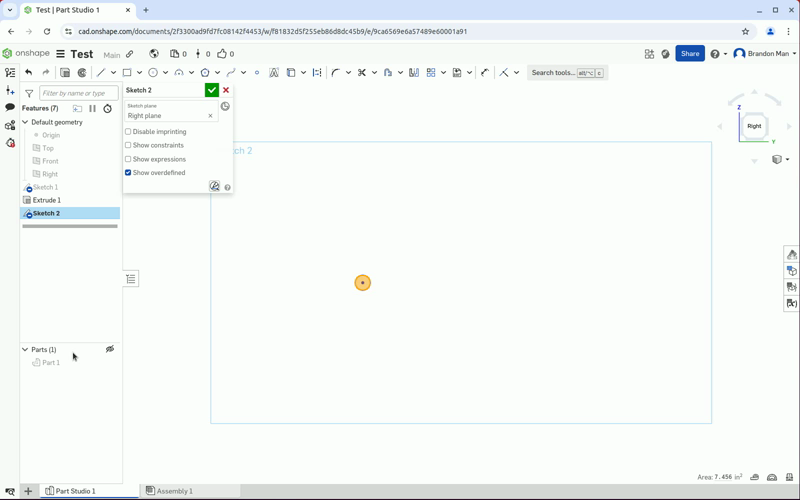
key(shift+e)
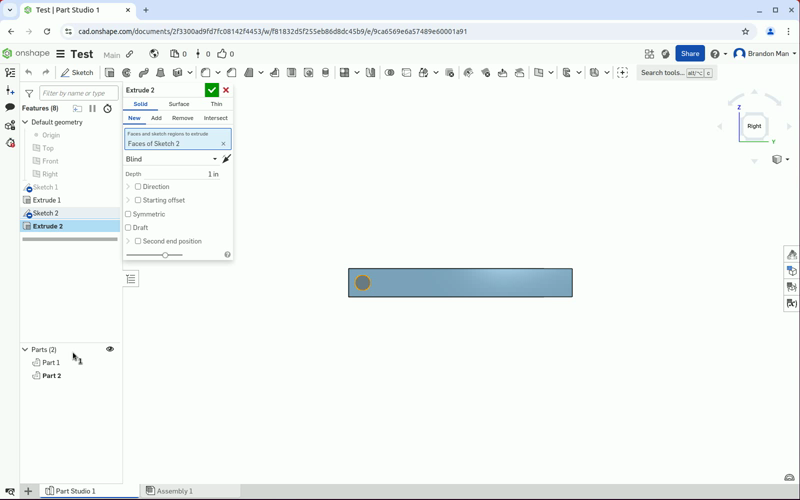
mouse_move(143, 106)
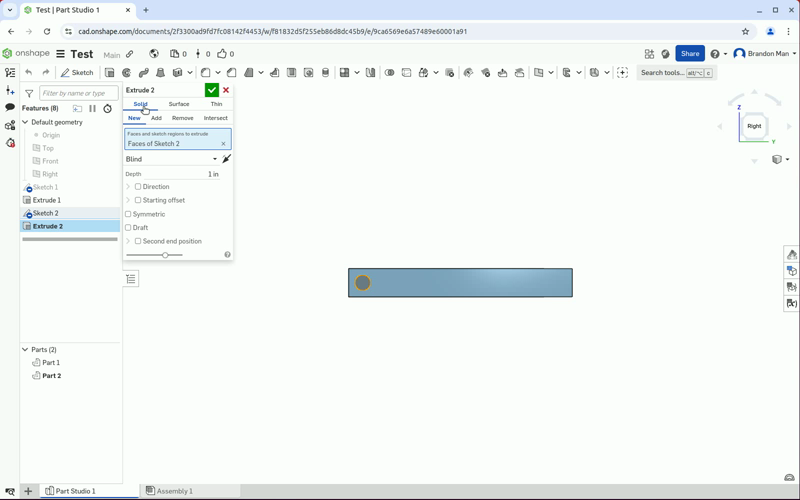
click(143, 106)
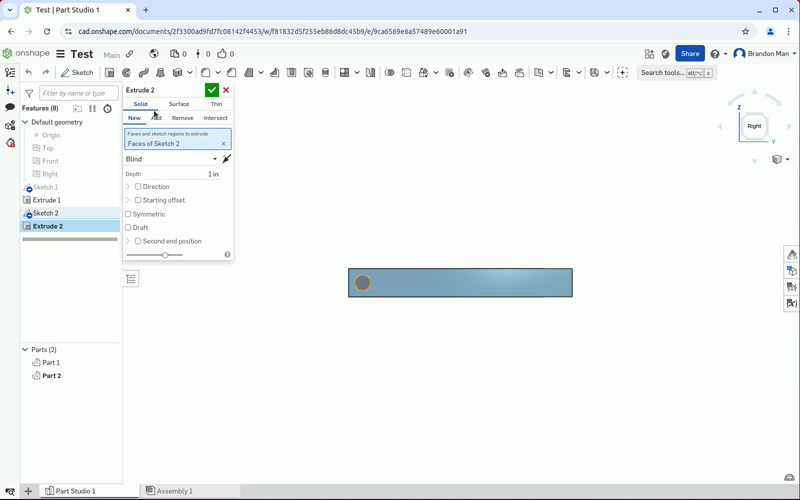
mouse_move(186, 120)
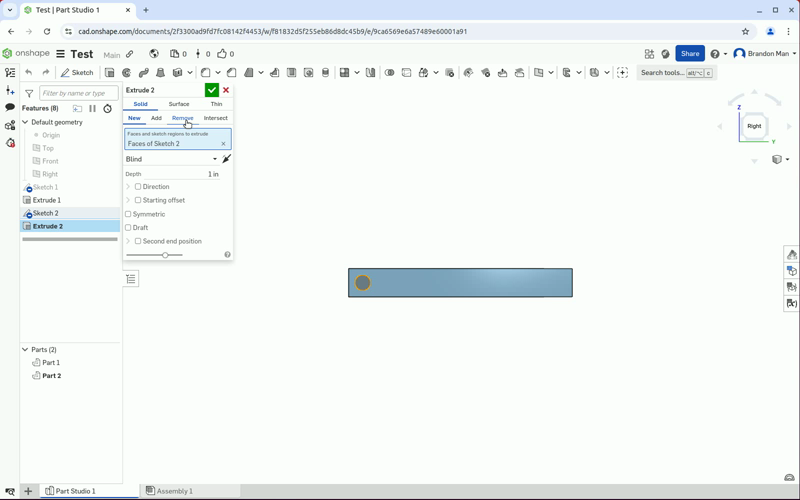
click(186, 120)
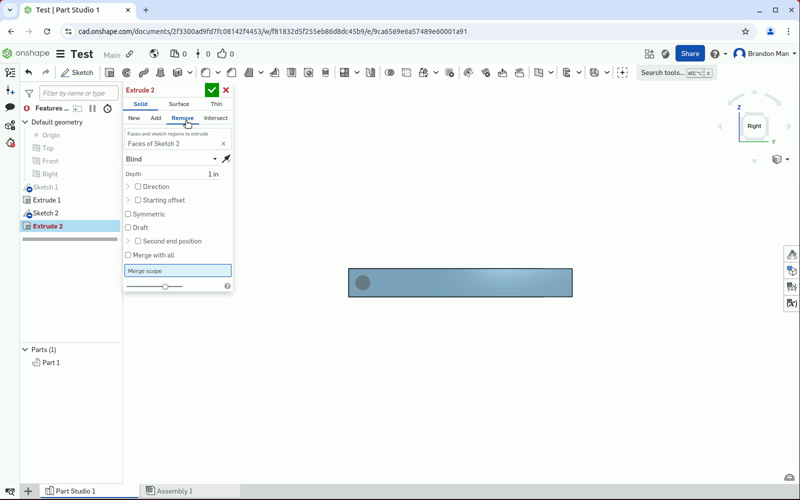
key(tab, 4)
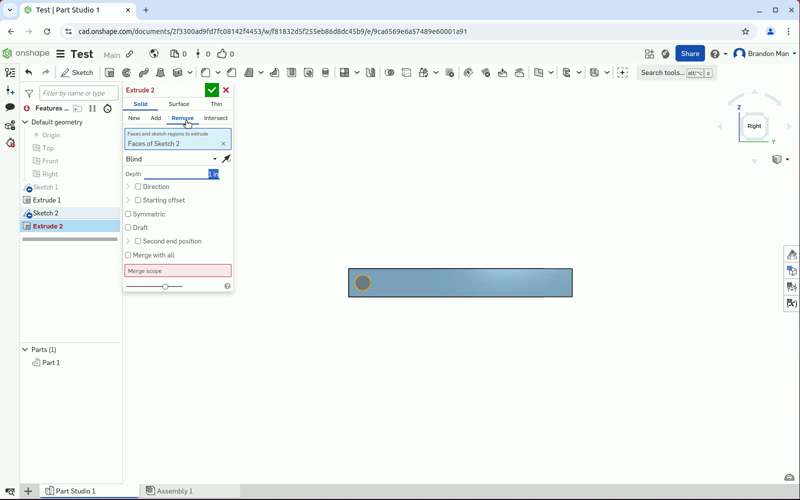
text(34.662)
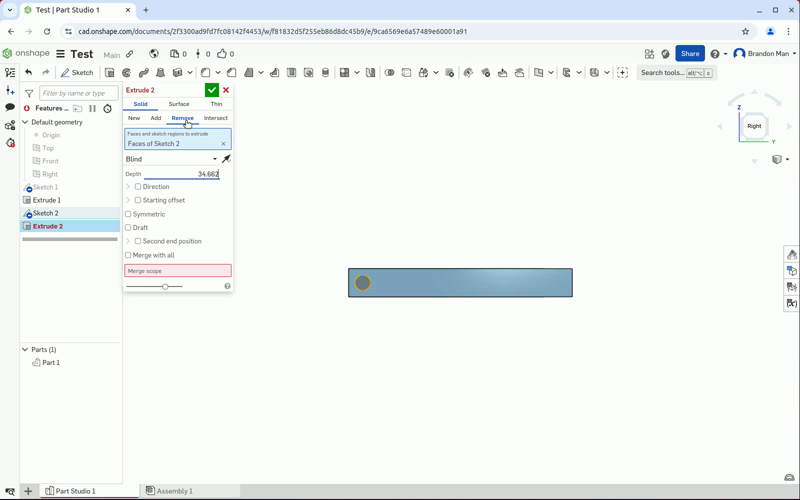
key(tab, 3)
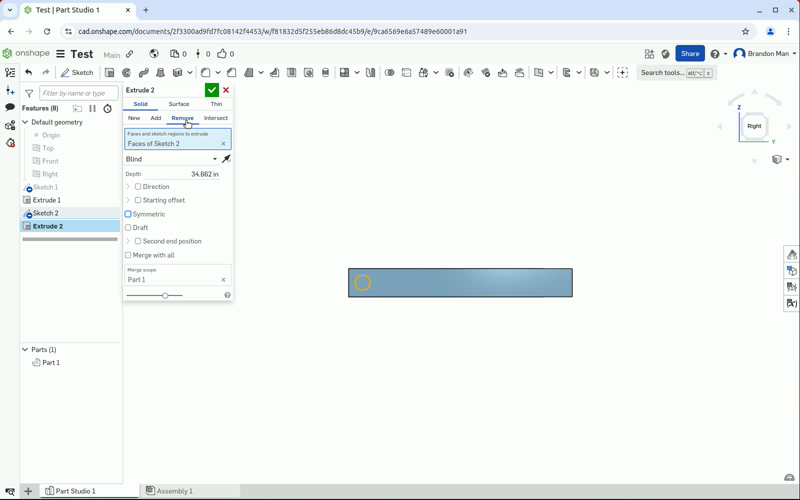
key(space)
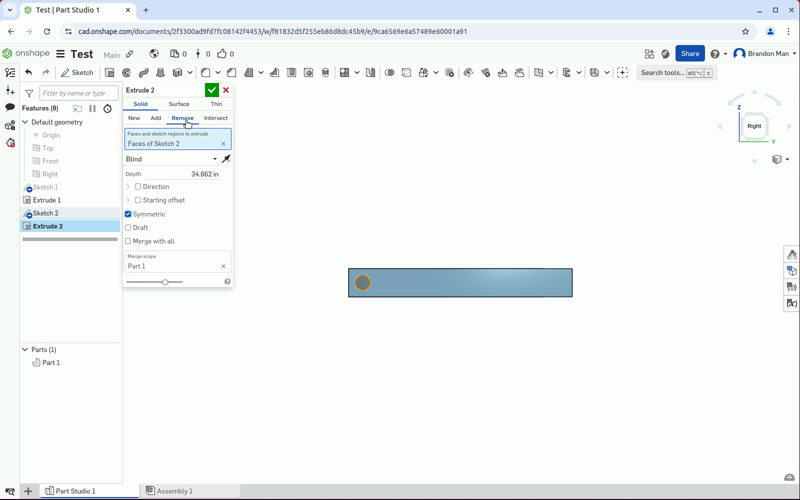
key(tab, 2)
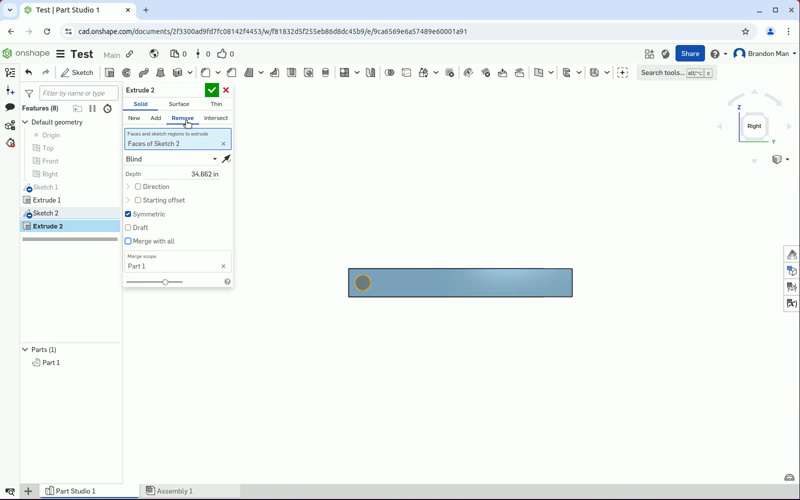
key(space)
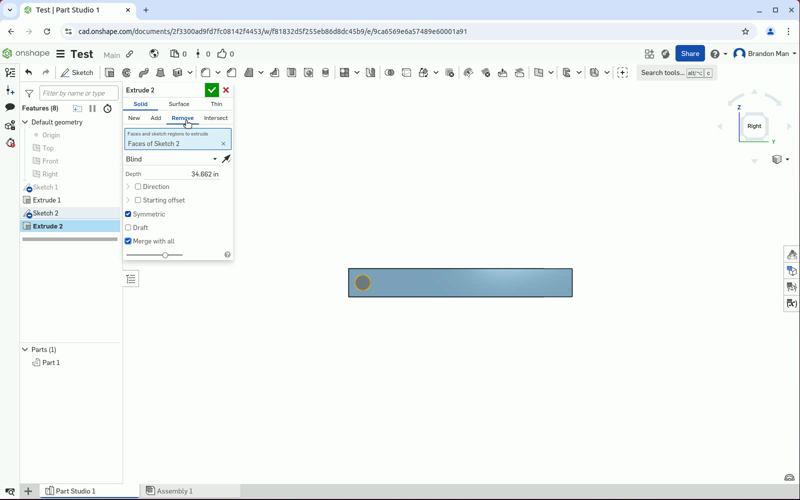
key(enter)
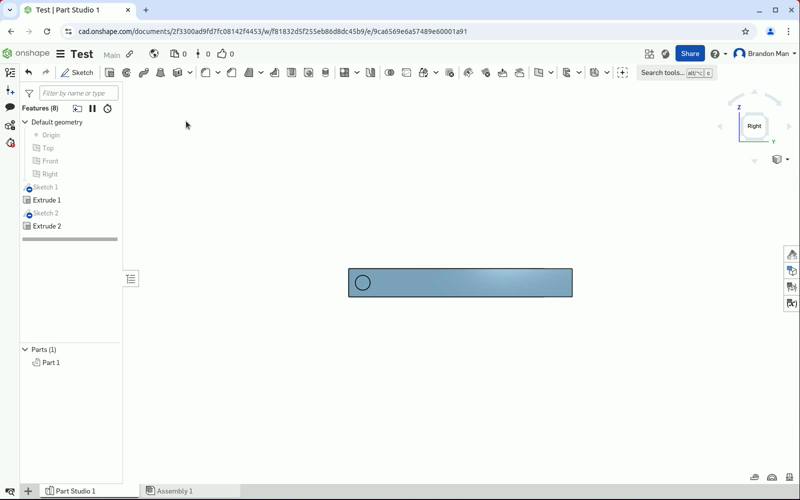
key(shift+h)
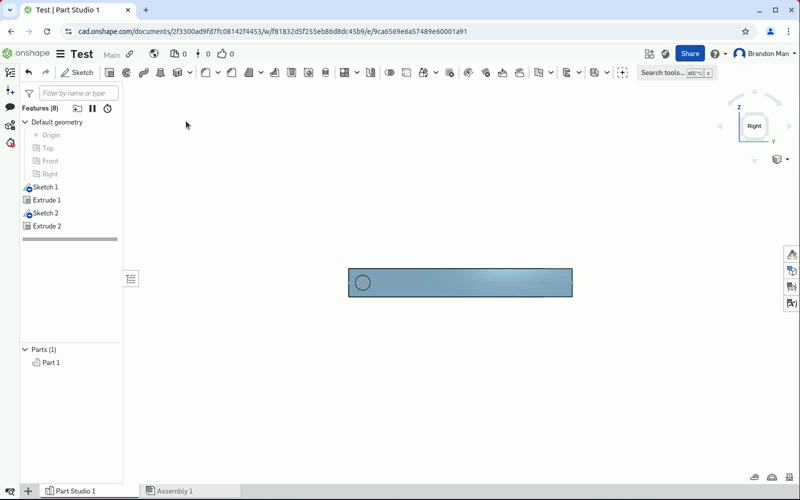
key(shift+h)
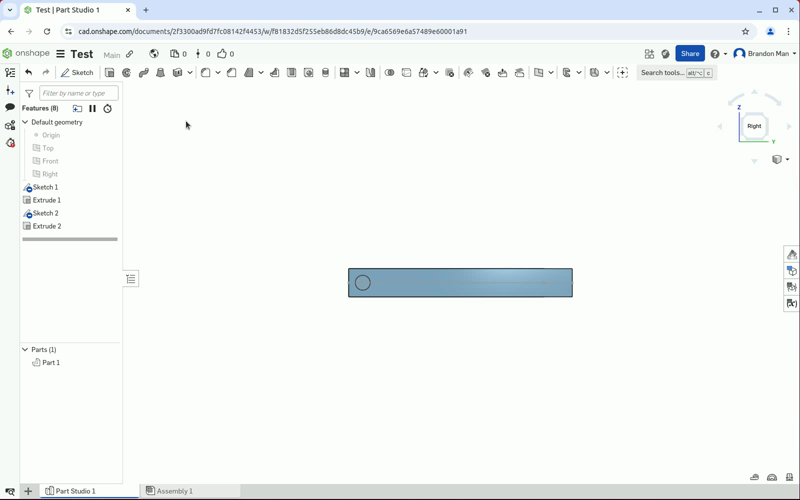
key(shift+7)
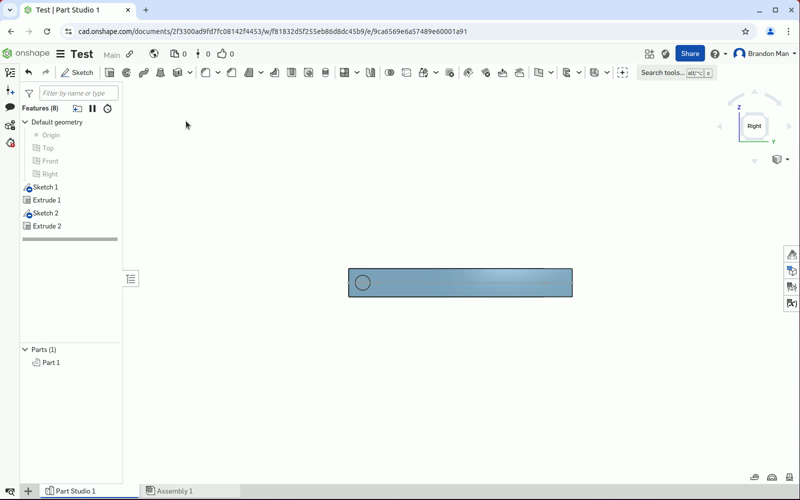
key(right, 2)
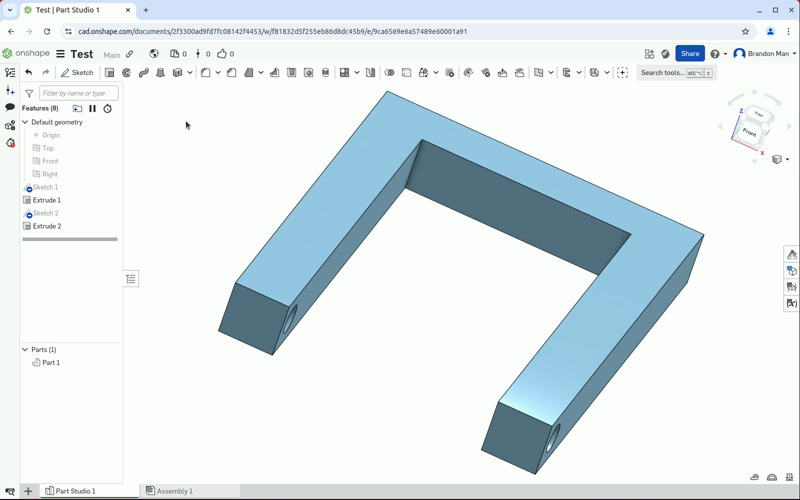
key(down, 2)
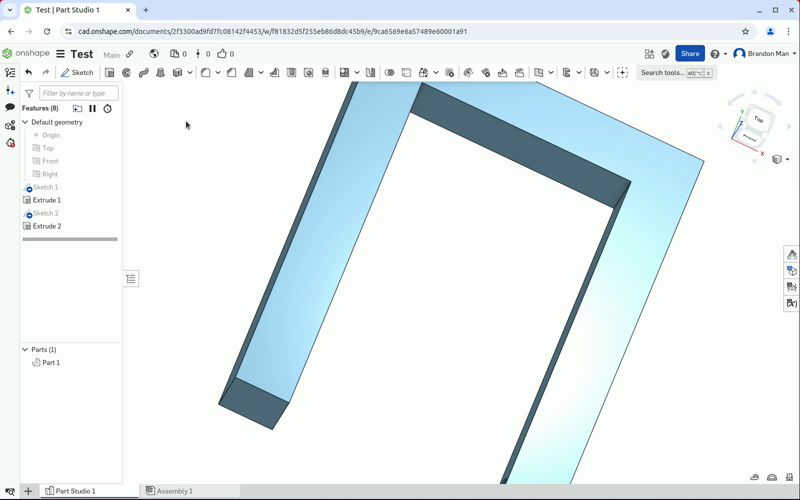
key(up, 2)
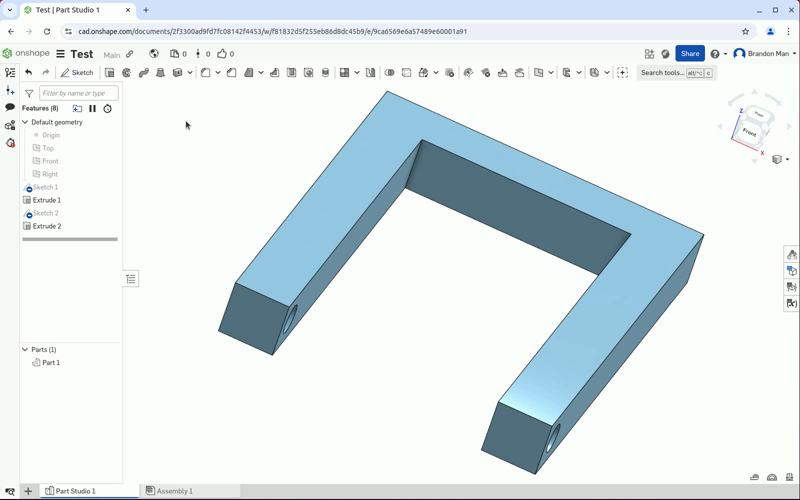
key(left, 2)
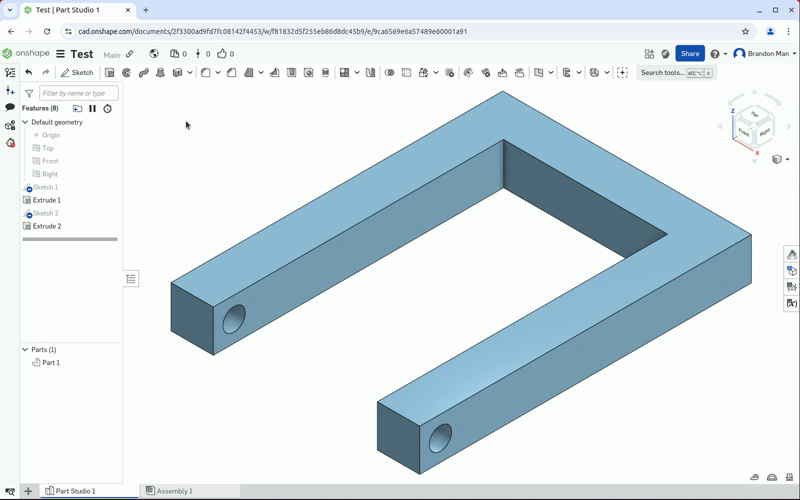
mouse_move(73, 189)
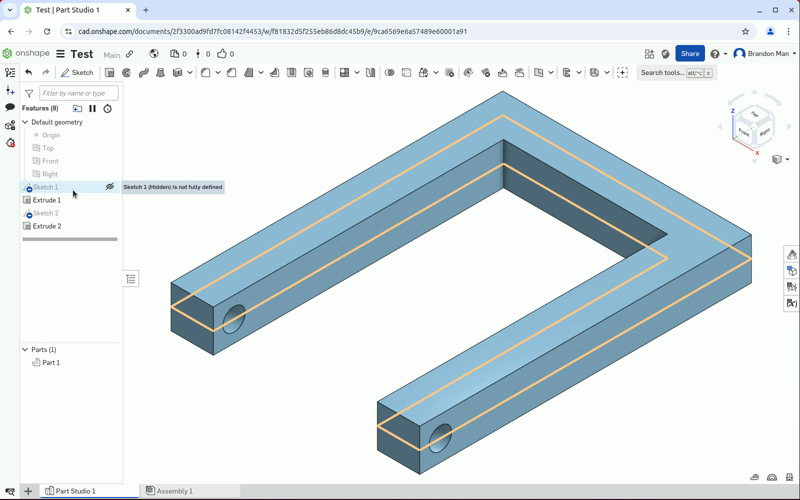
click(73, 189)